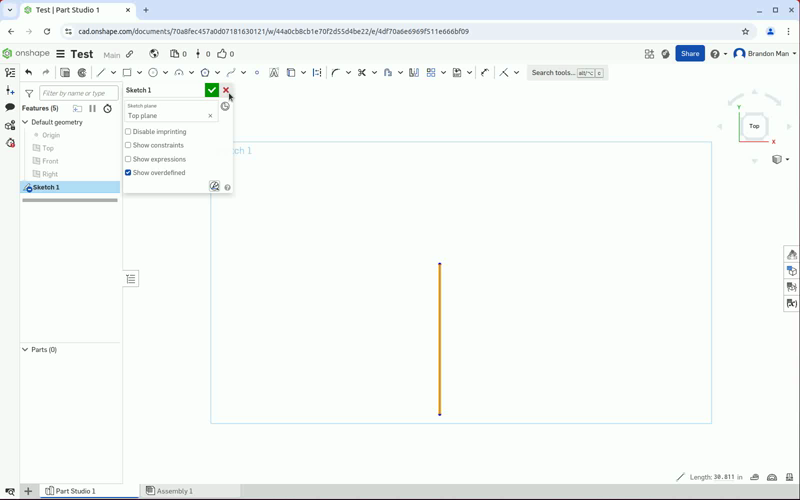
key(shift+h)
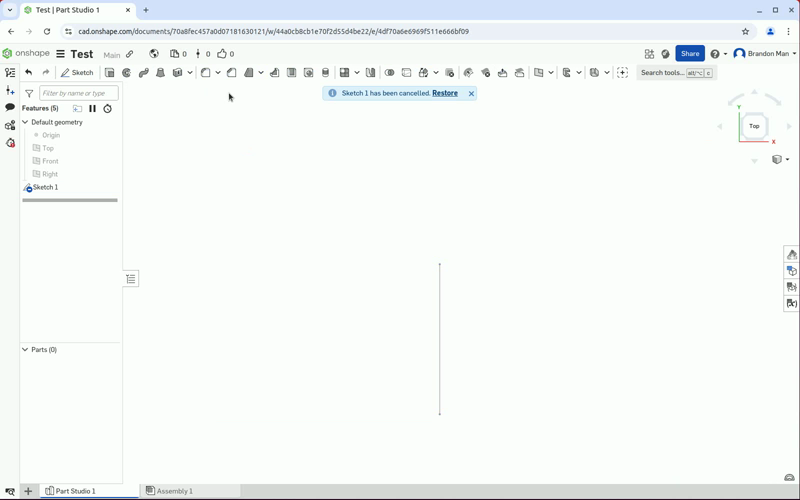
key(shift+s)
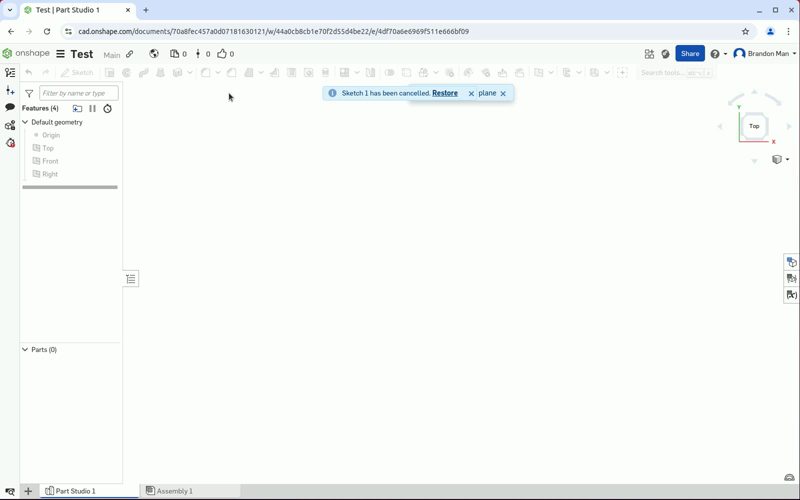
mouse_move(73, 150)
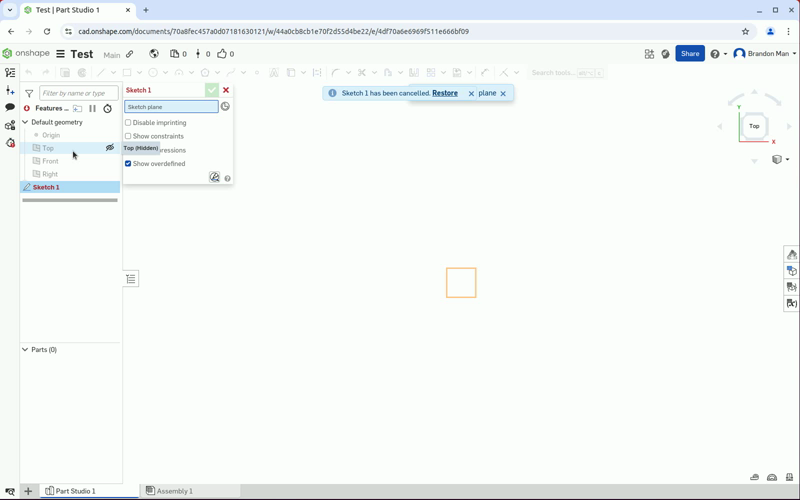
click(73, 150)
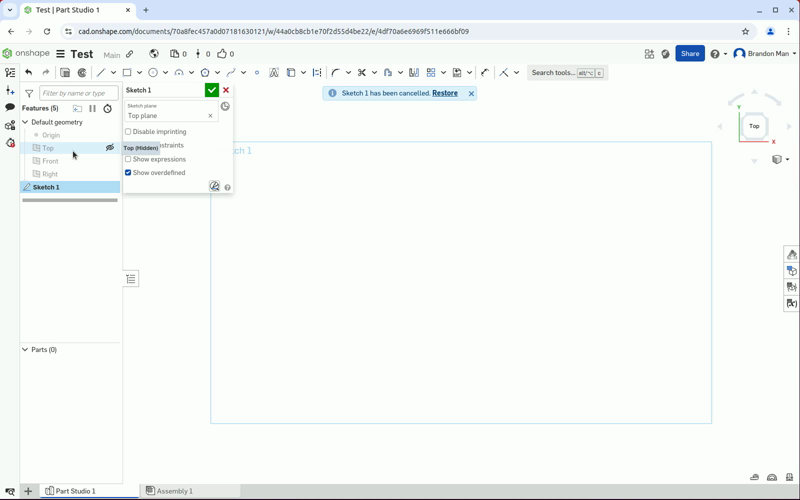
mouse_move(73, 352)
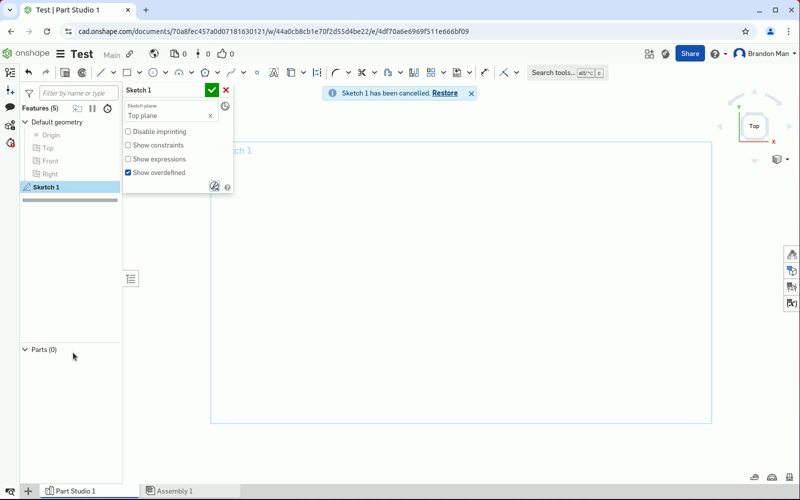
key(y)
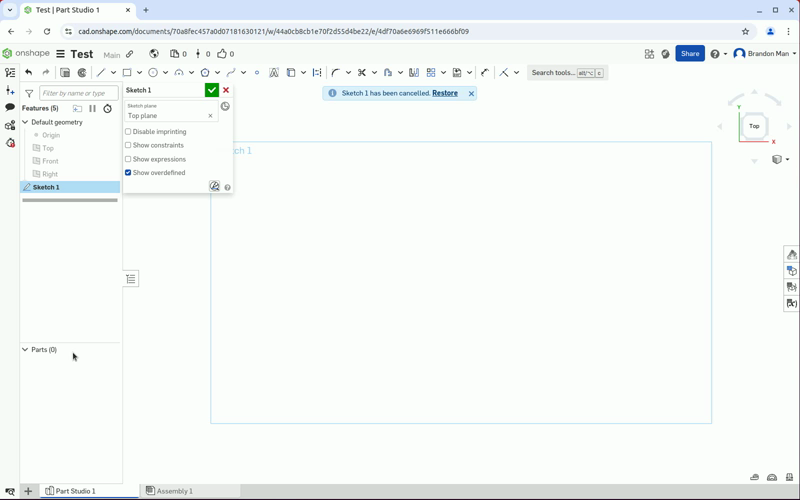
key(l)
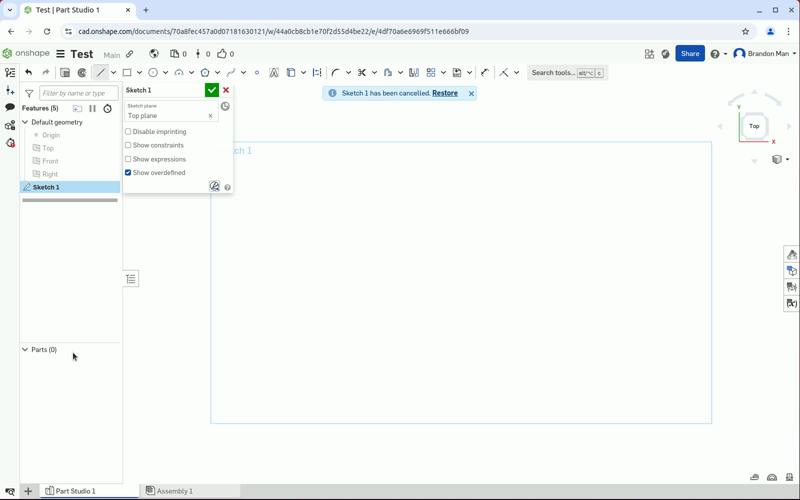
key_down(shift)
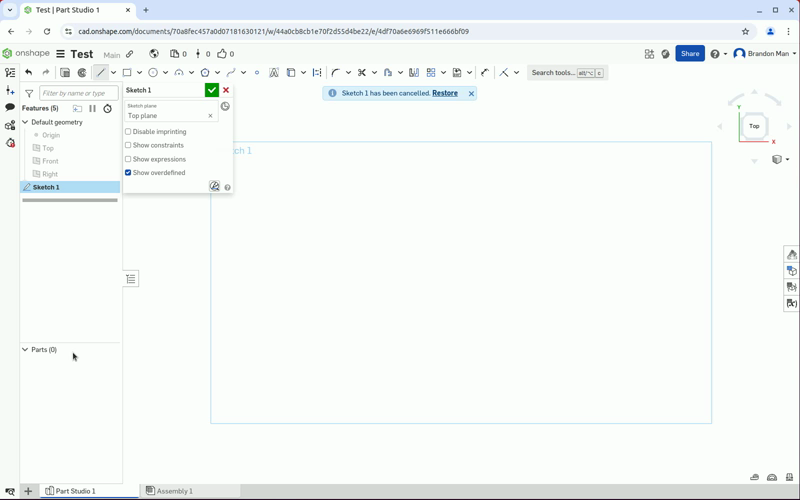
mouse_move(379, 282)
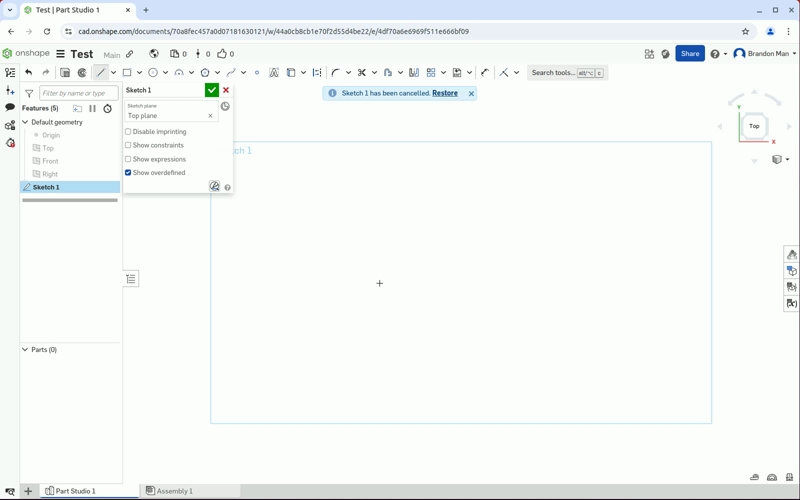
click(379, 282)
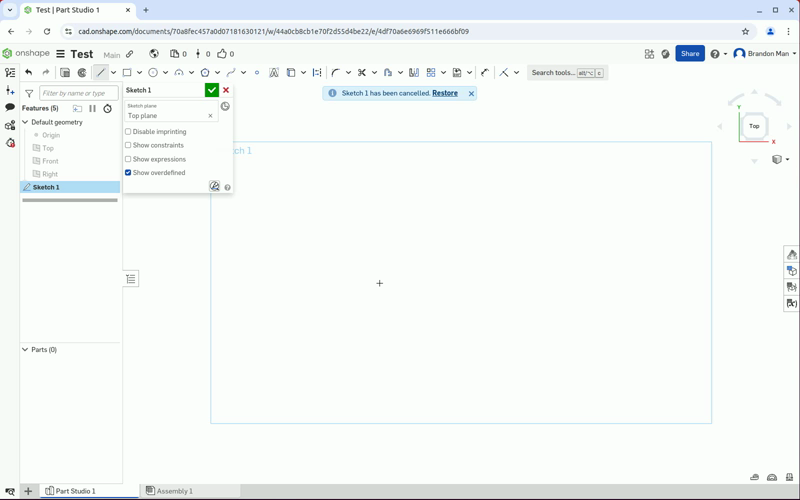
key_up(shift)
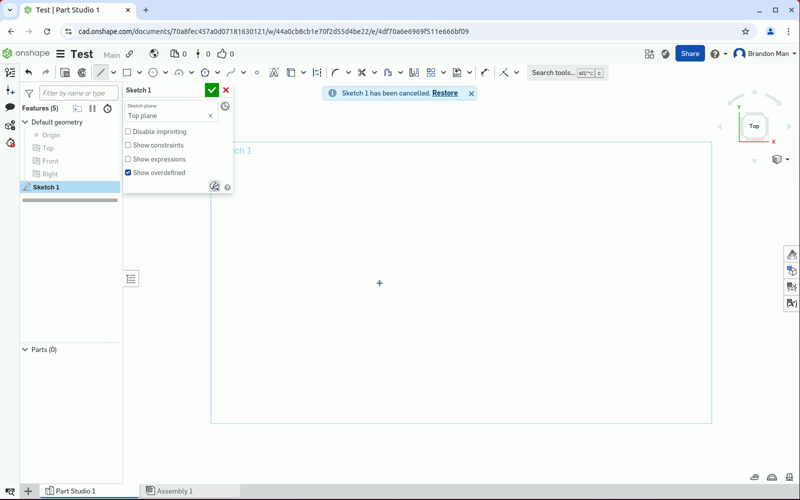
key_down(shift)
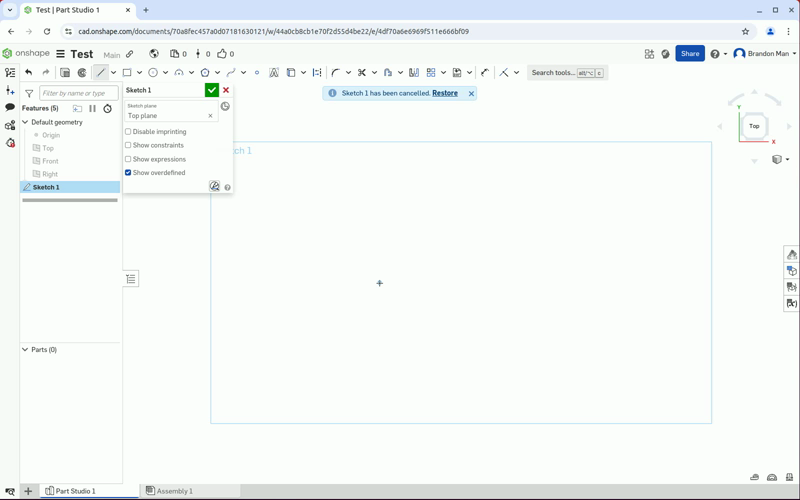
mouse_move(548, 282)
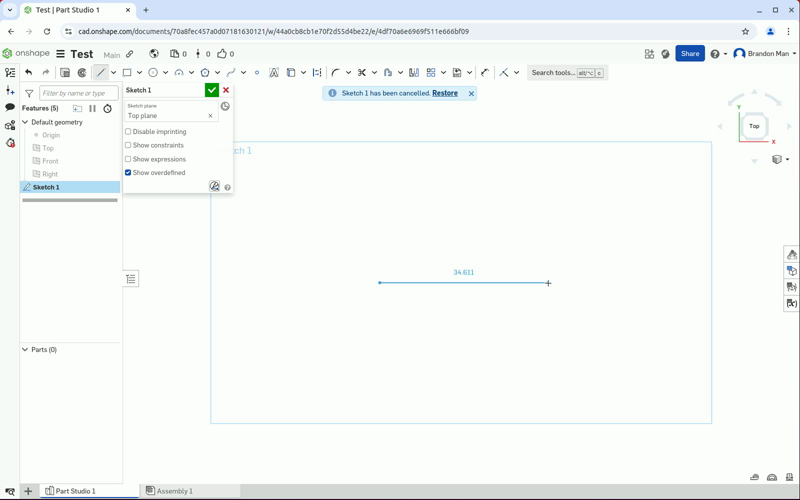
click(548, 282)
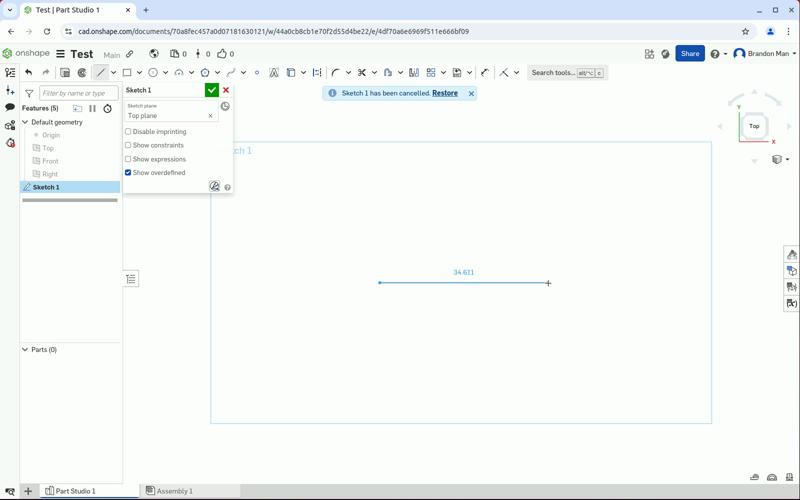
key_up(shift)
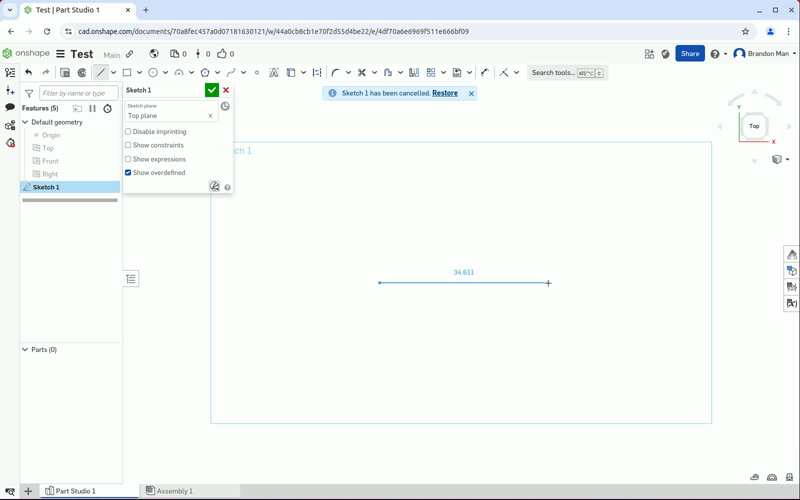
key_down(shift)
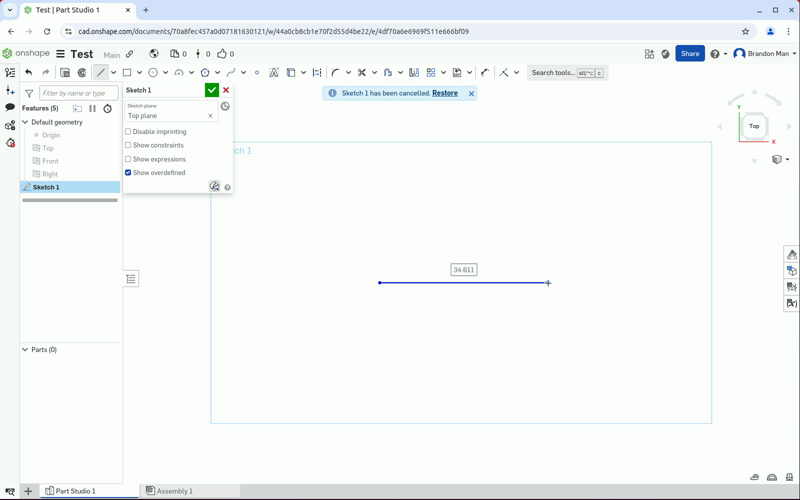
mouse_move(578, 282)
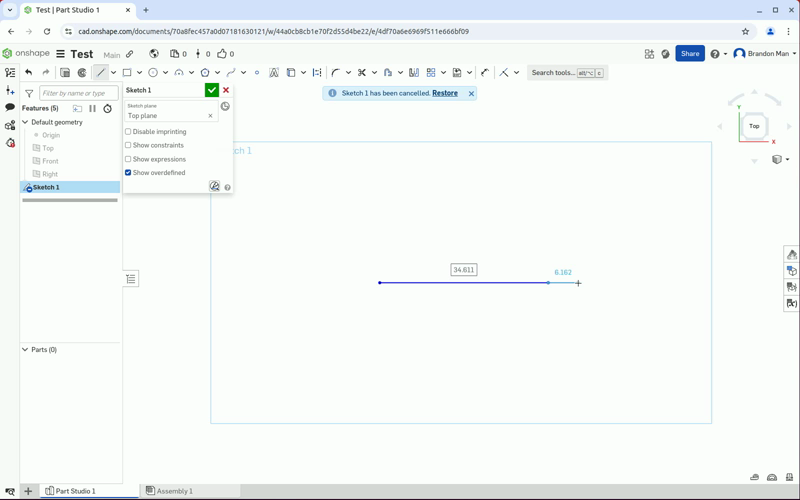
mouse_move(548, 226)
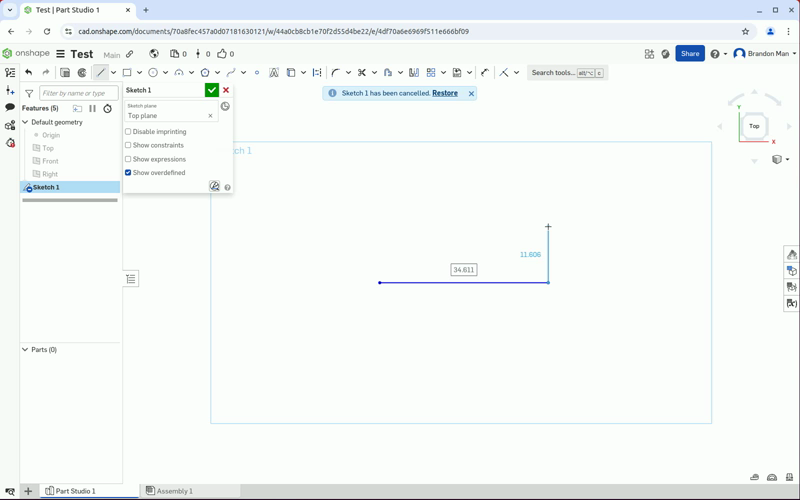
click(548, 226)
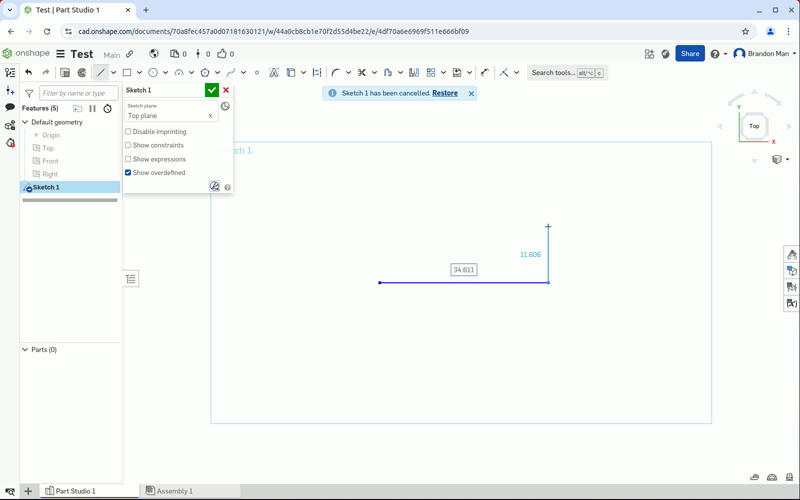
key_up(shift)
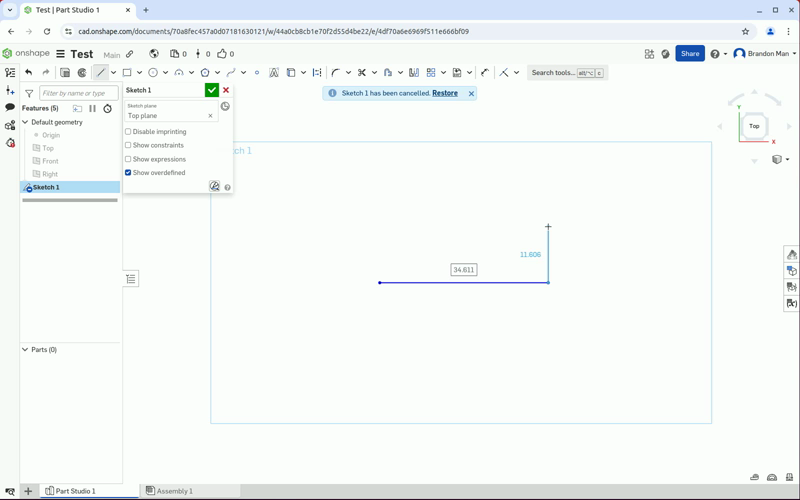
key_down(shift)
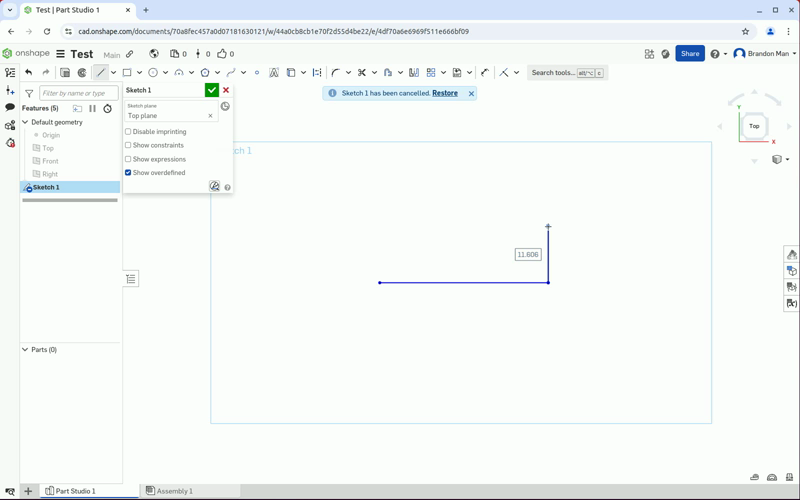
mouse_move(379, 226)
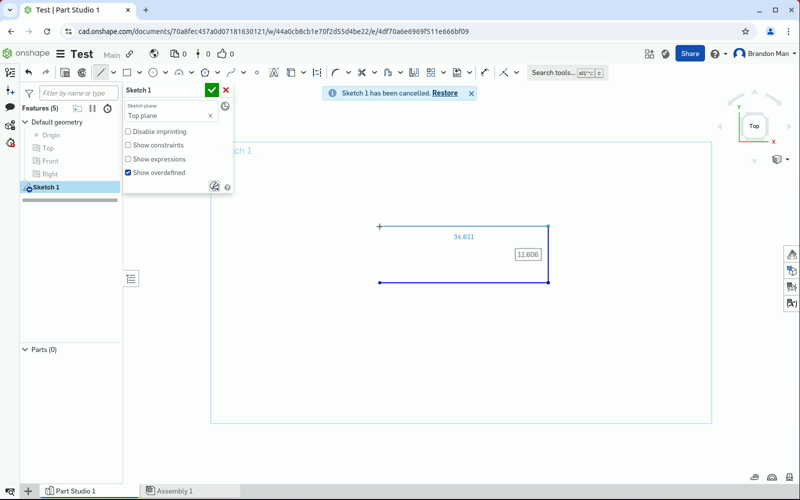
click(379, 226)
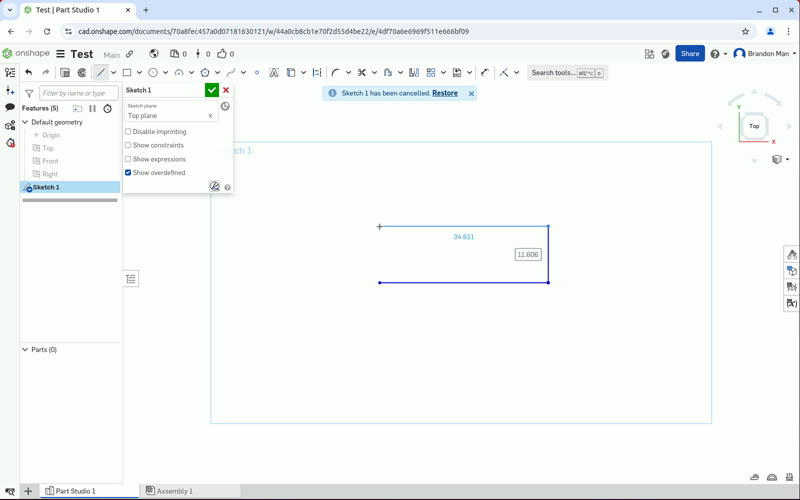
key_up(shift)
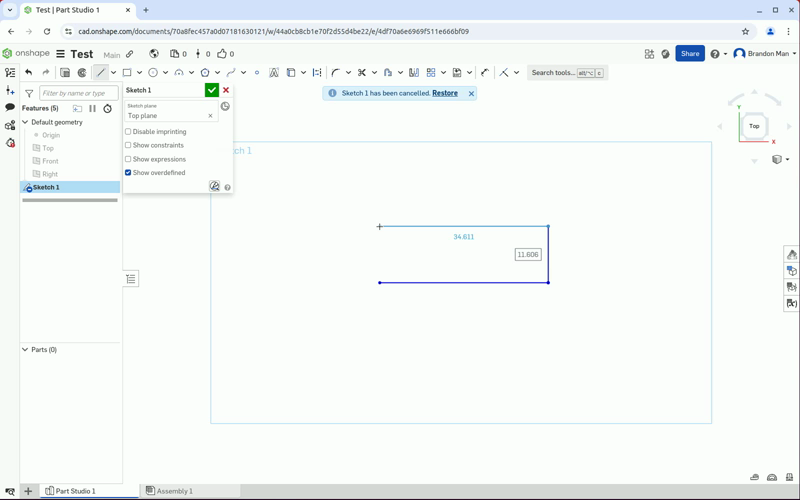
mouse_move(409, 226)
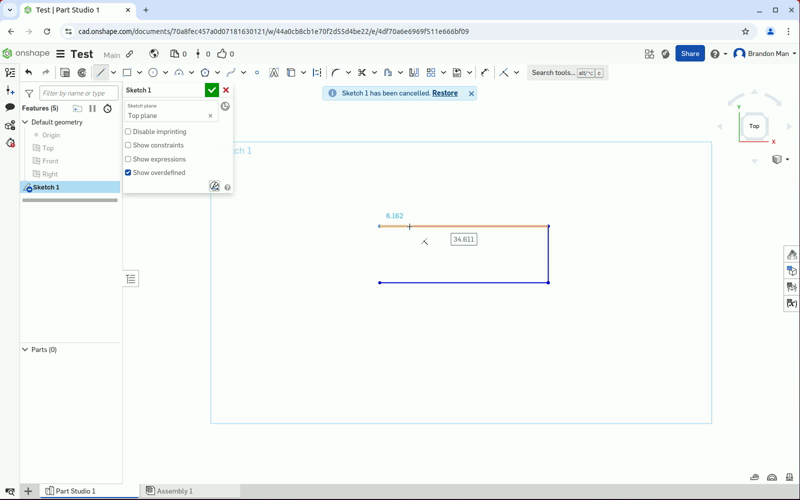
key_down(shift)
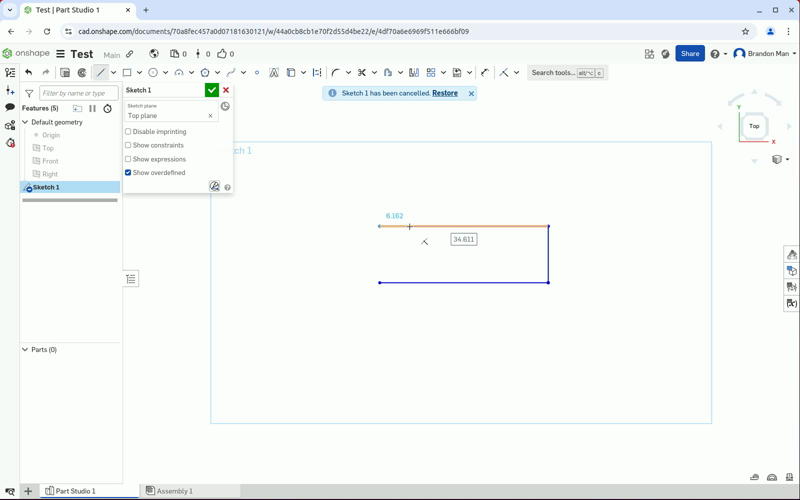
mouse_move(379, 282)
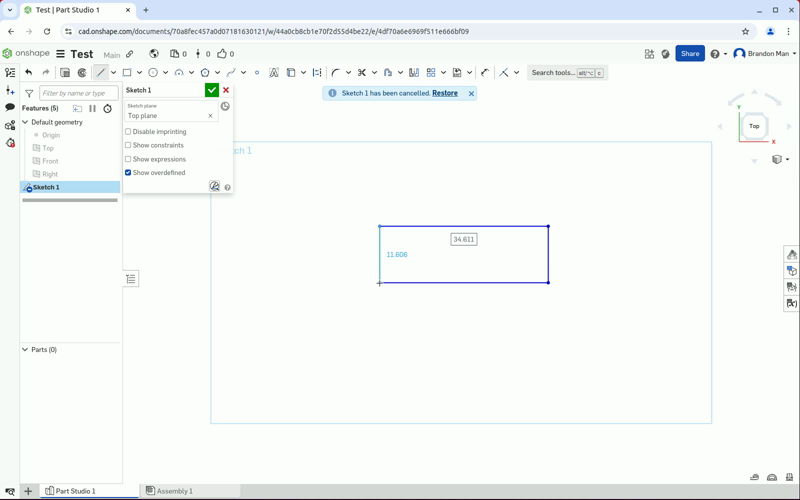
key_up(shift)
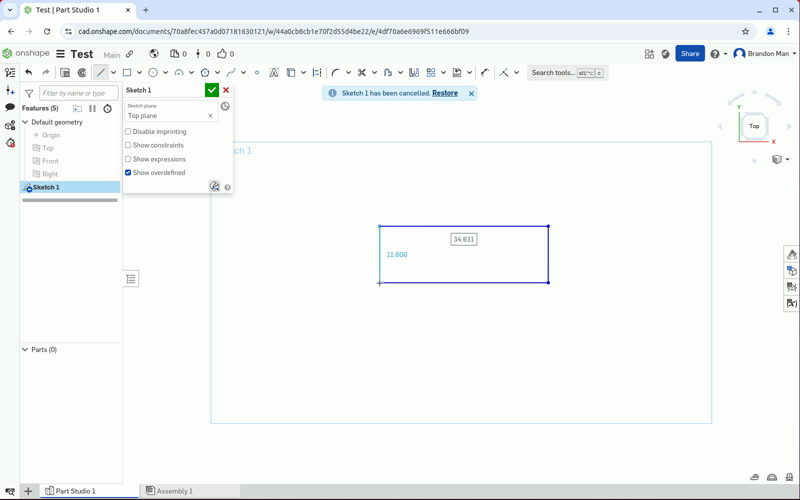
click(379, 282)
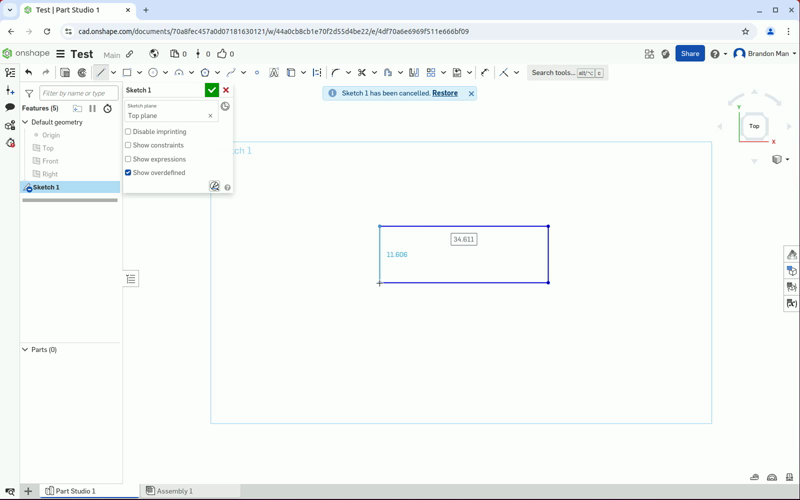
key(esc)
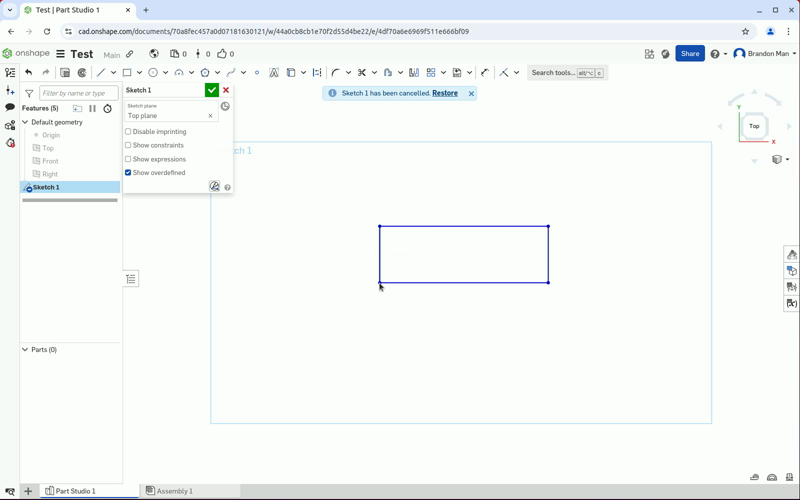
mouse_move(397, 264)
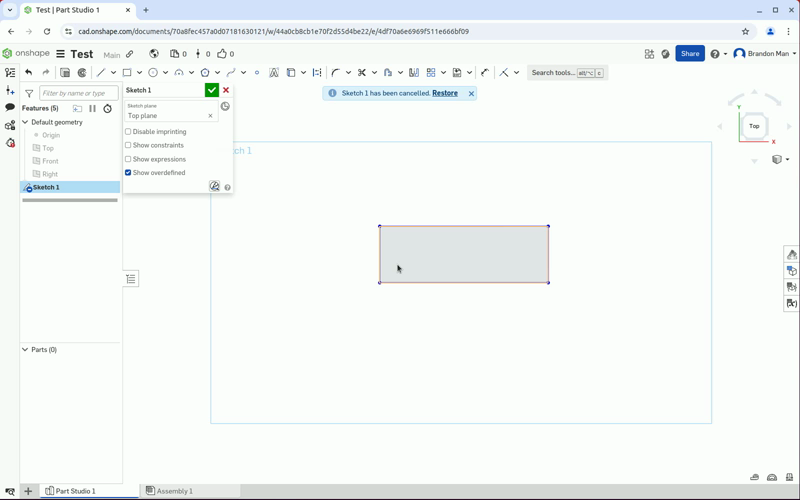
click(397, 264)
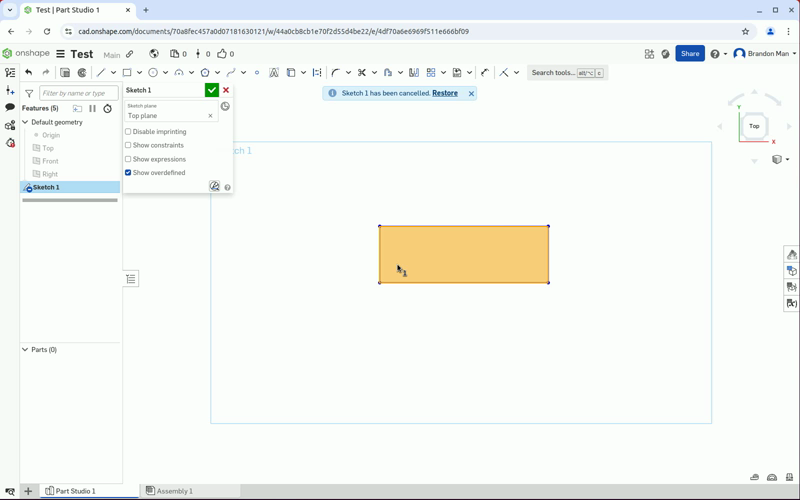
mouse_move(73, 352)
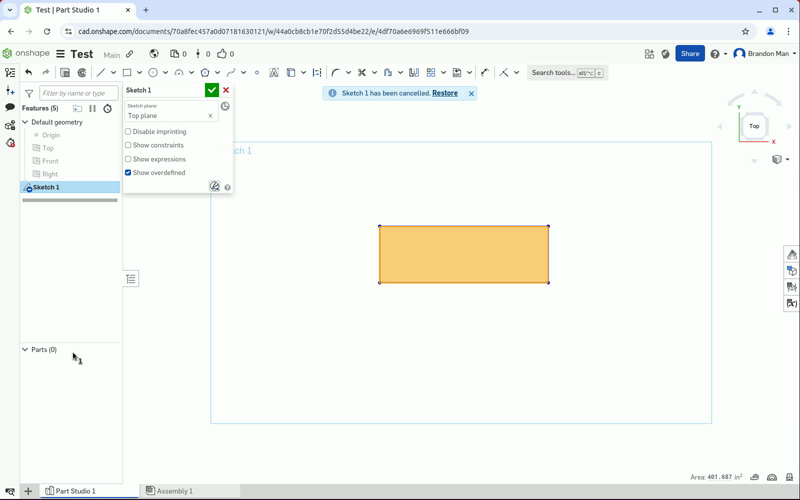
key(shift+y)
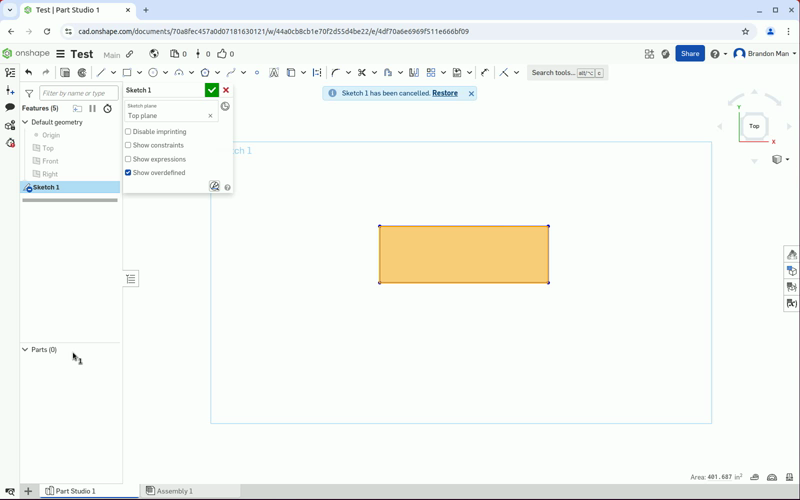
key(shift+e)
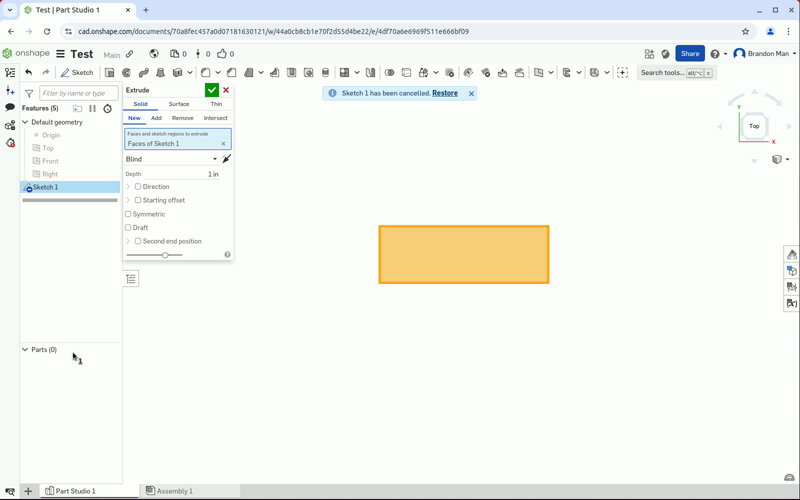
mouse_move(143, 106)
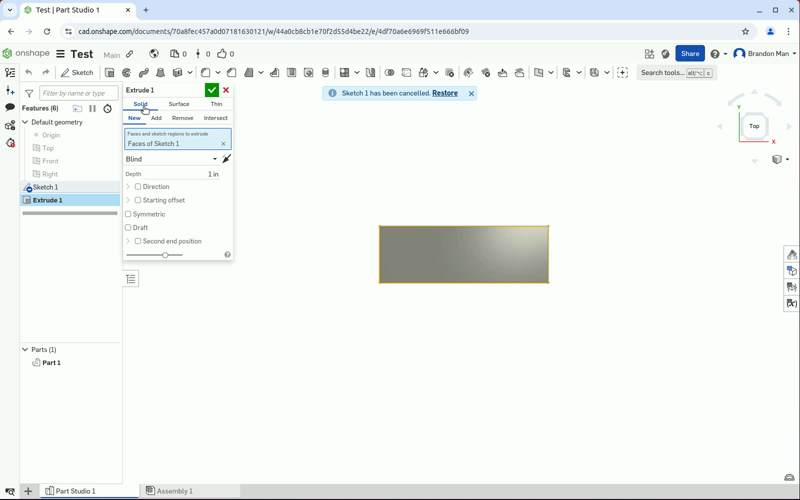
click(143, 106)
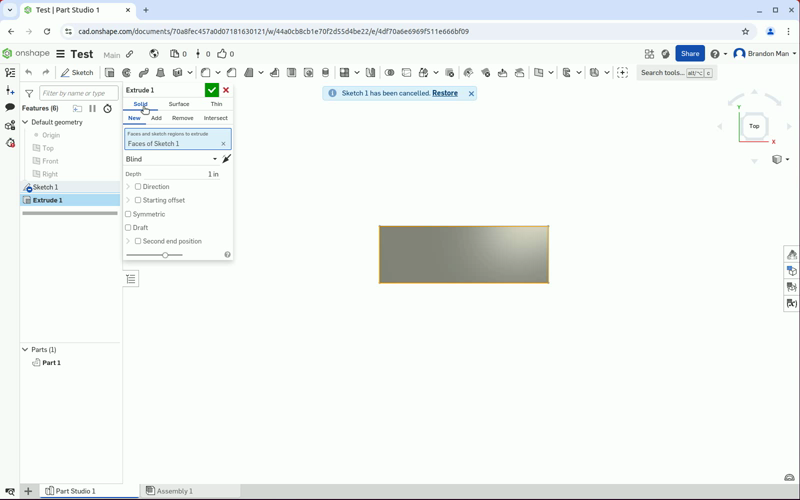
mouse_move(137, 120)
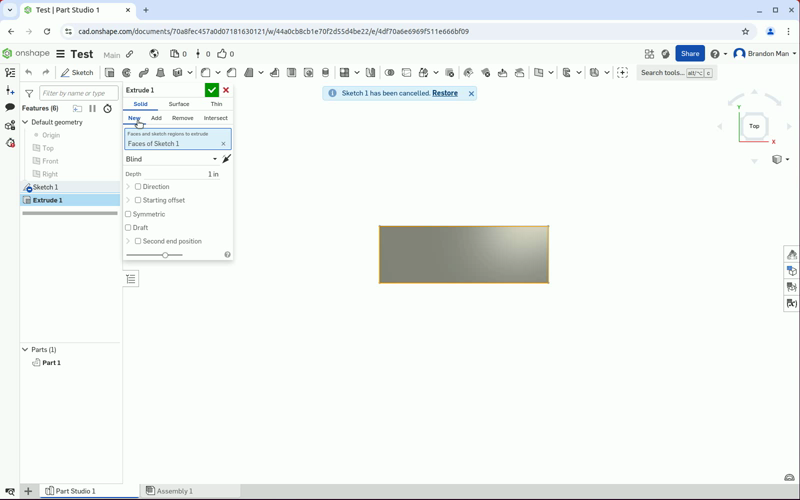
click(137, 120)
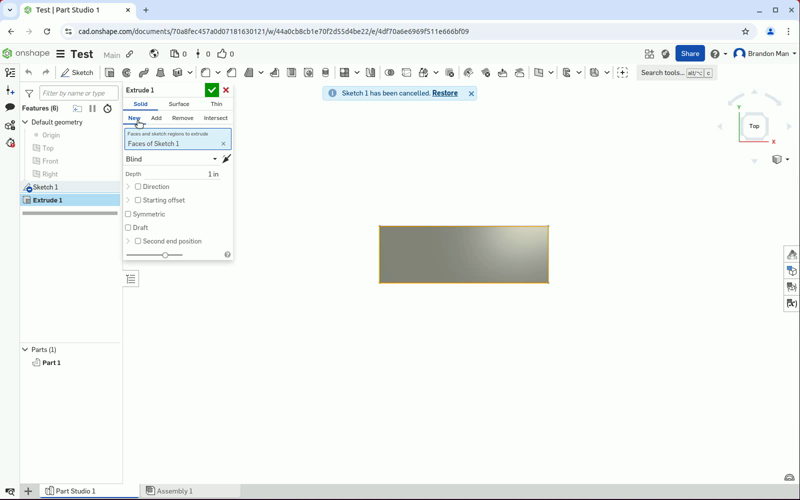
key(tab, 4)
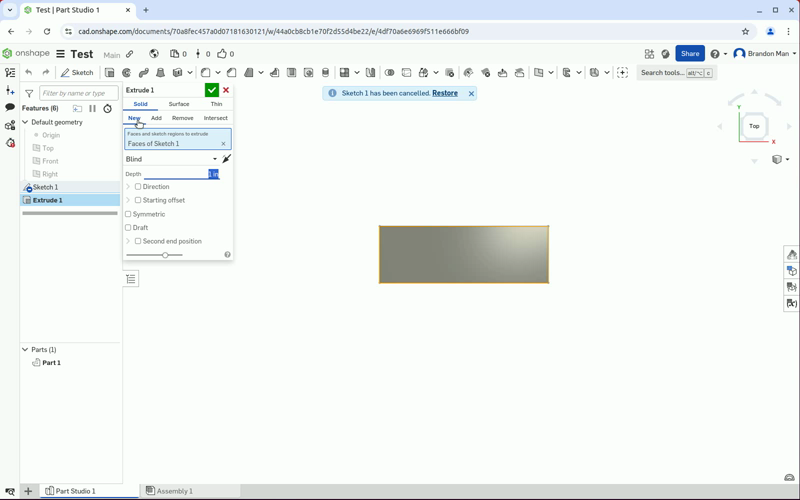
text(17.331)
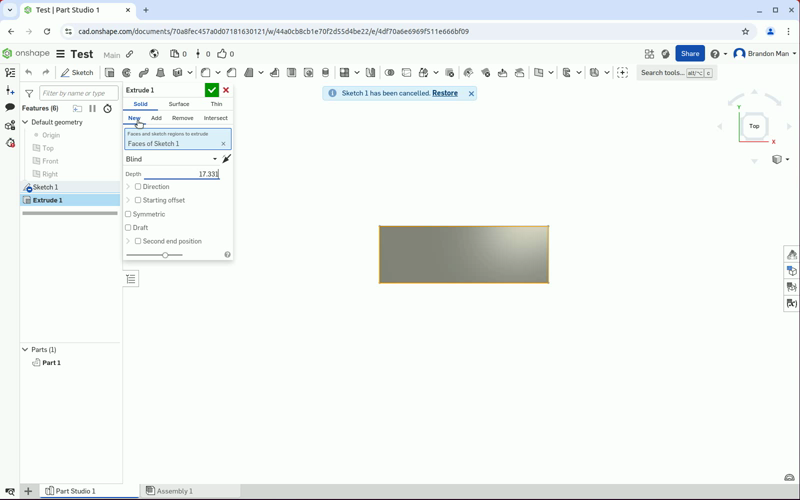
key(enter)
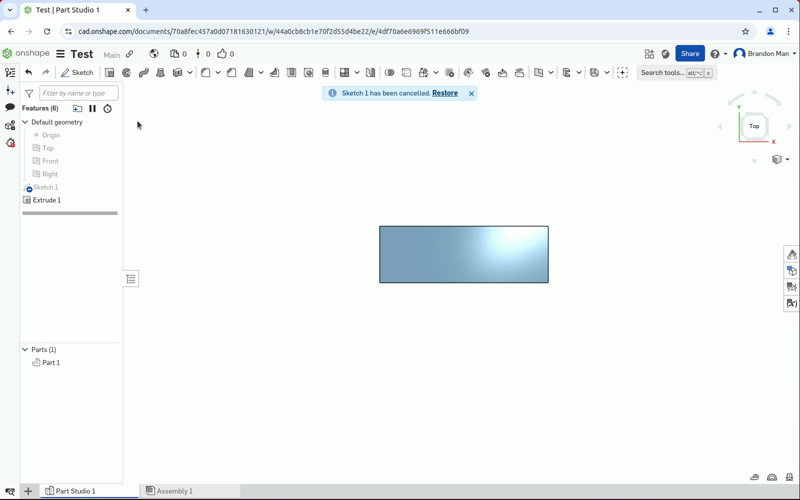
key(shift+h)
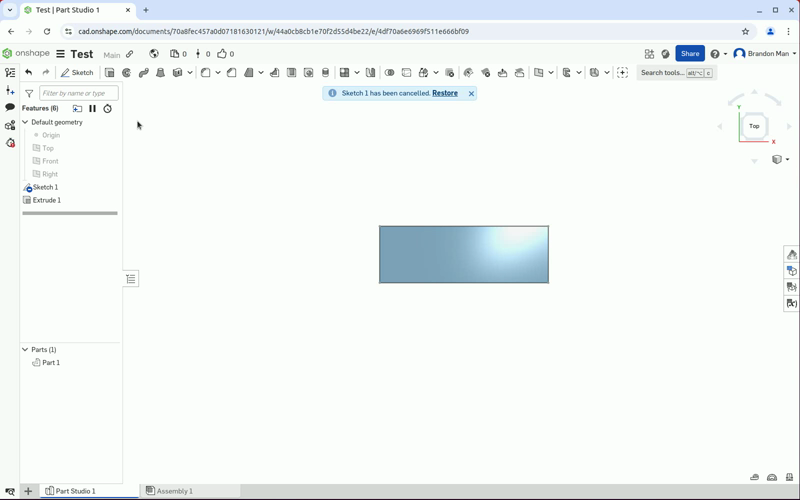
key(shift+h)
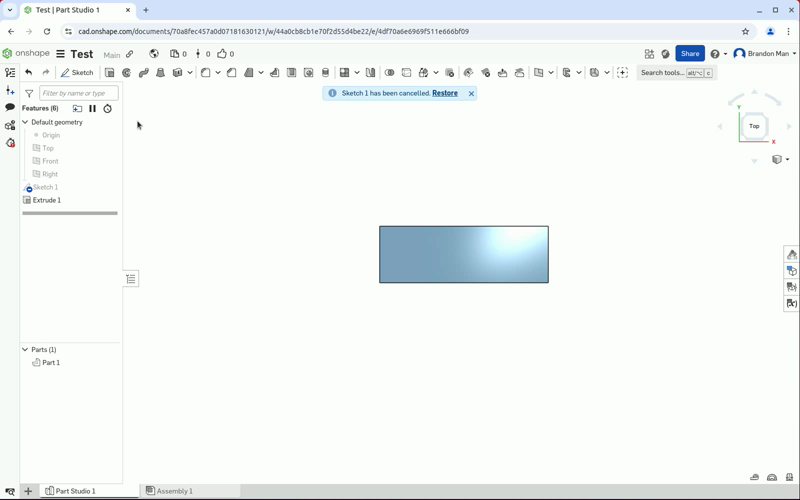
mouse_move(73, 189)
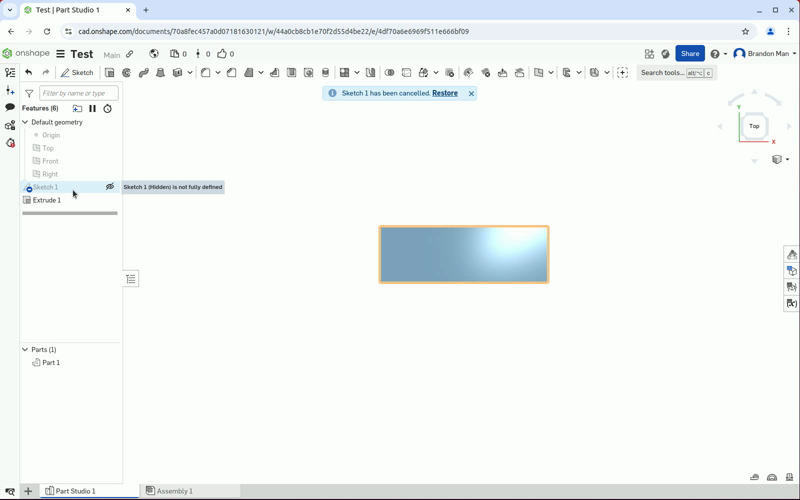
click(73, 189)
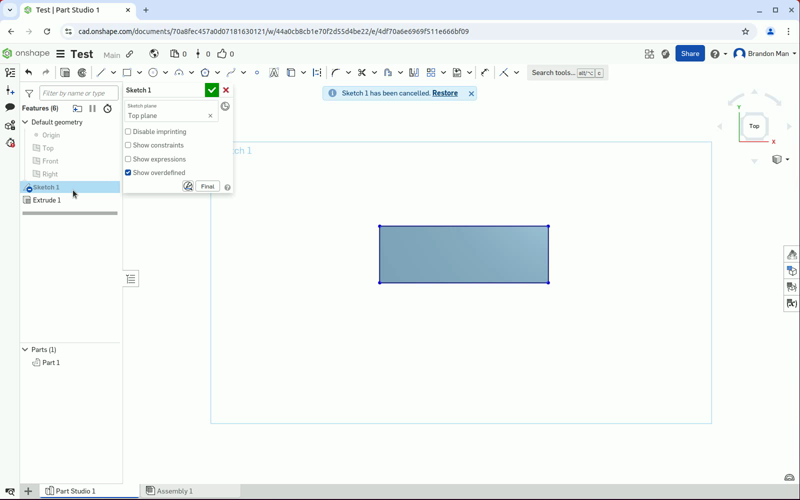
mouse_move(229, 92)
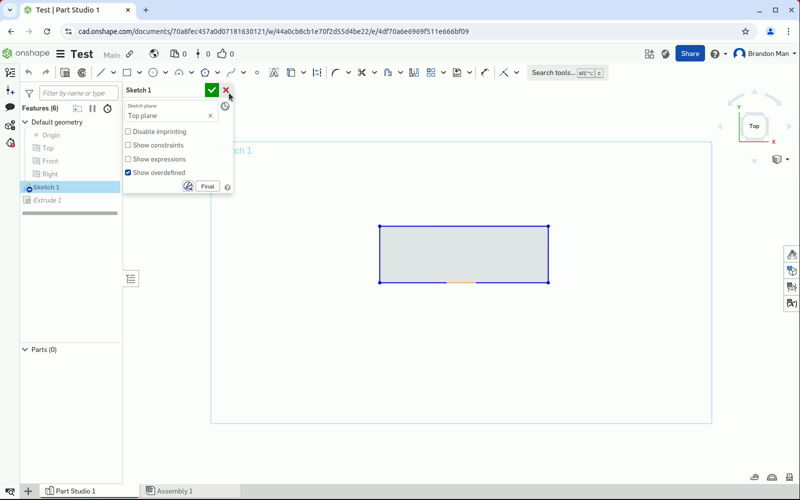
click(229, 92)
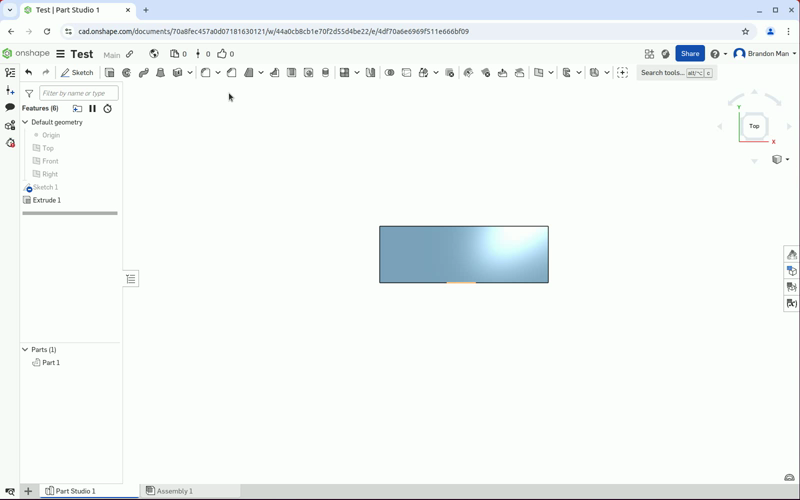
mouse_move(73, 352)
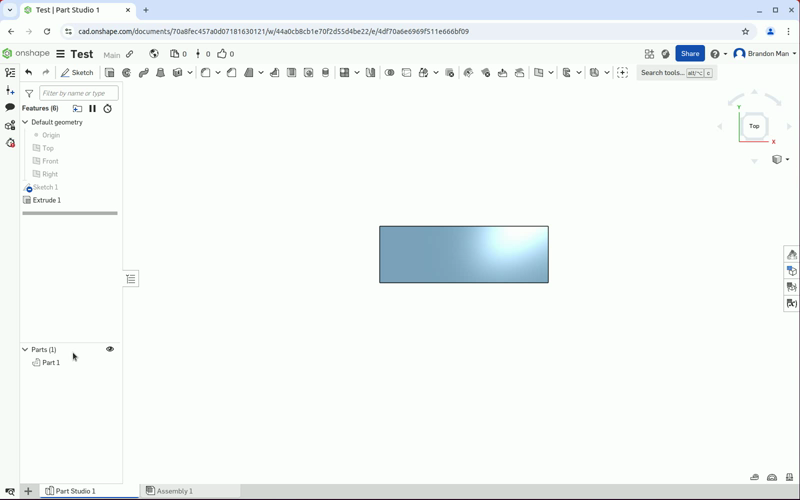
key(y)
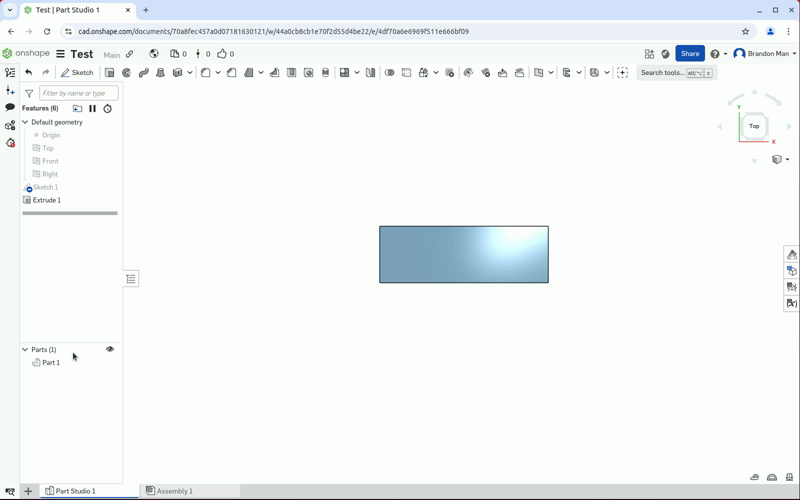
key(shift+p)
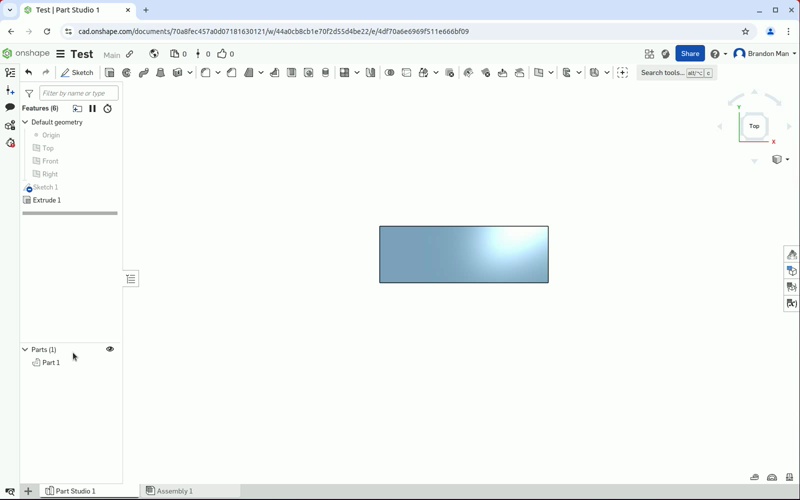
key(space)
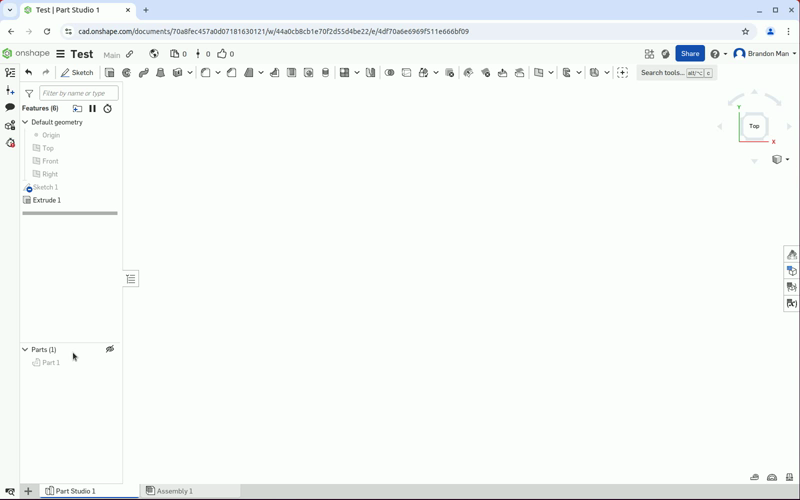
key_down(shift)
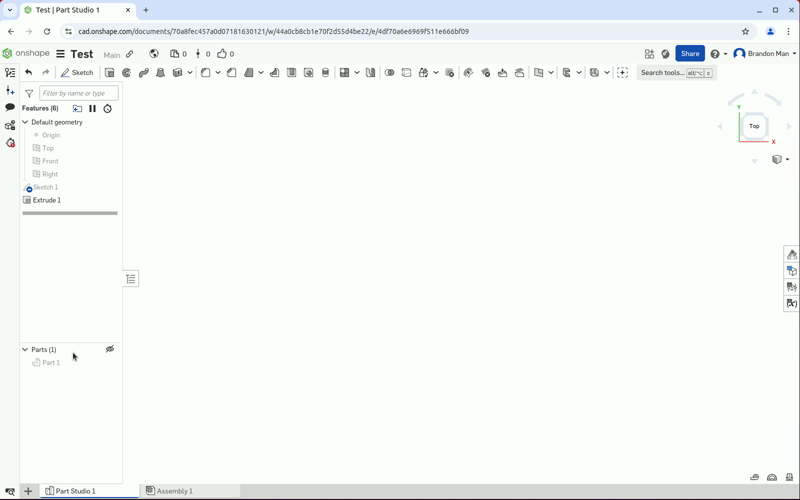
key(up)
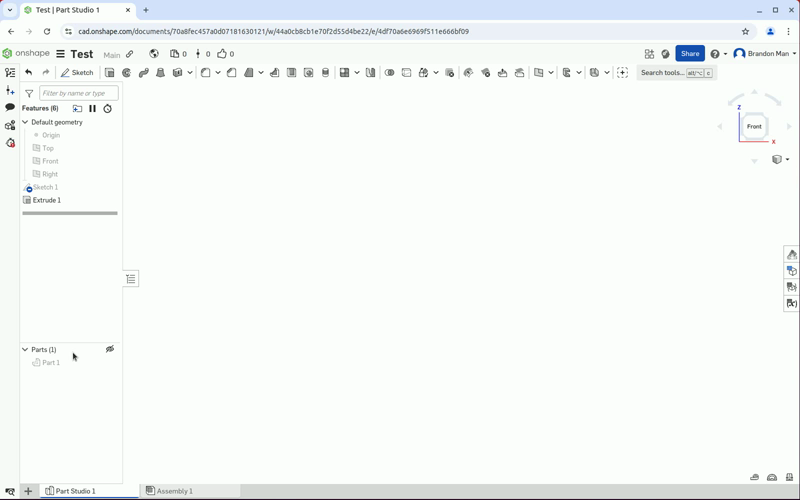
key_up(shift)
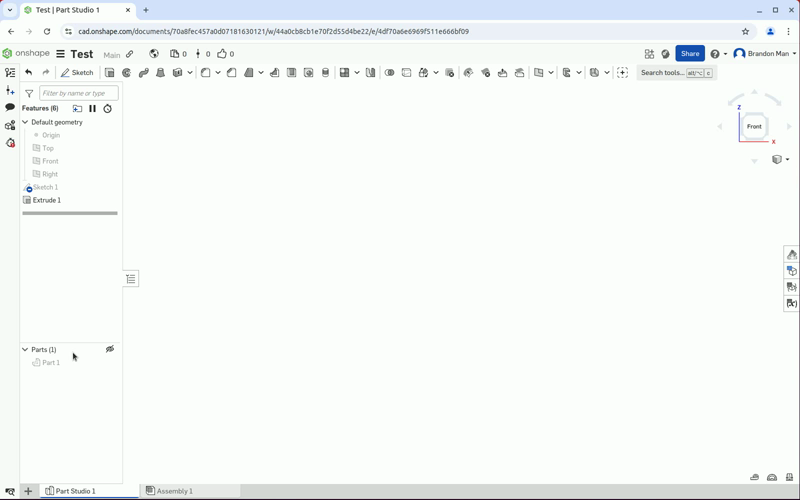
mouse_move(73, 352)
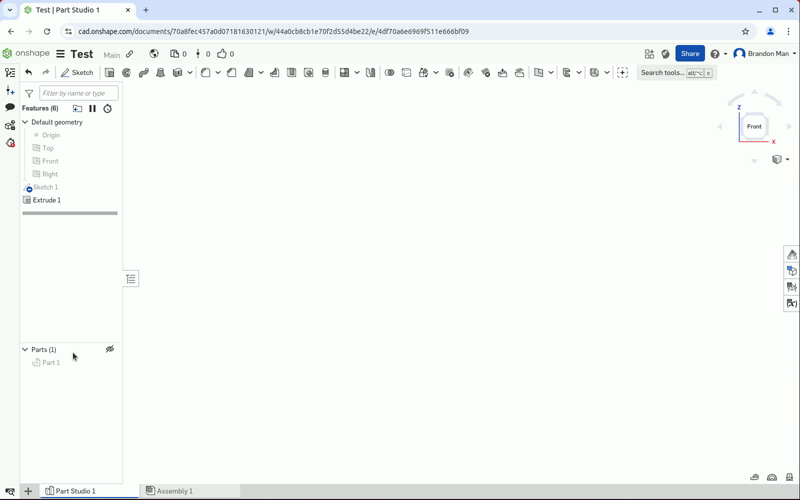
key(shift+y)
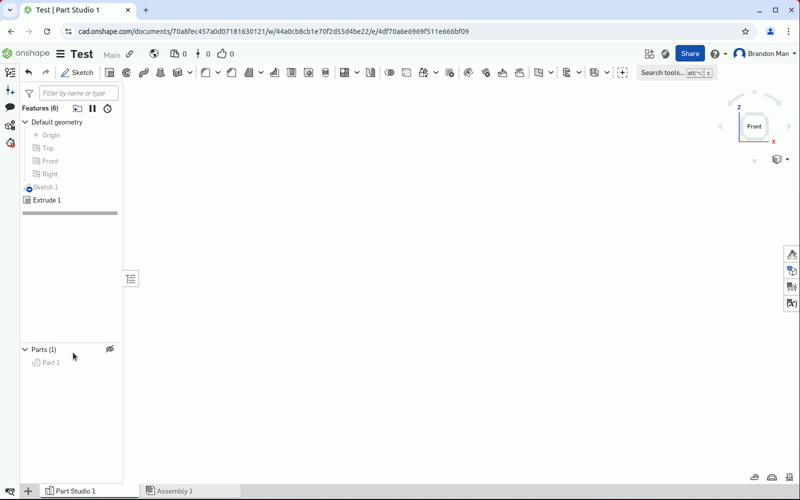
key(shift+s)
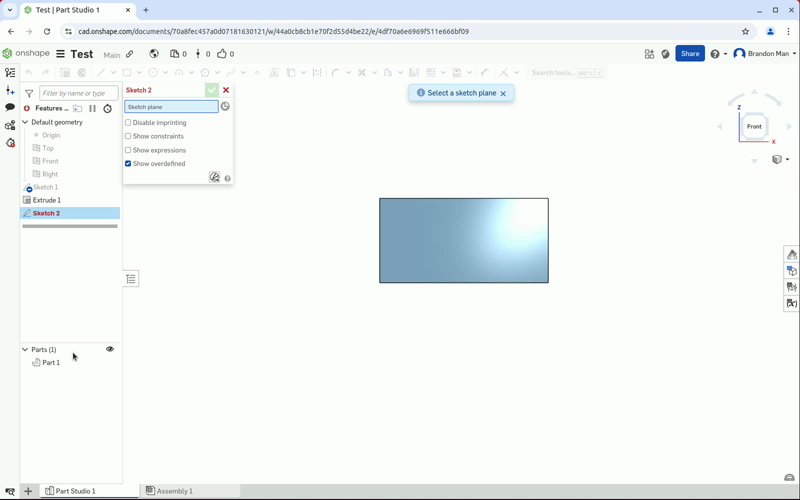
mouse_move(73, 163)
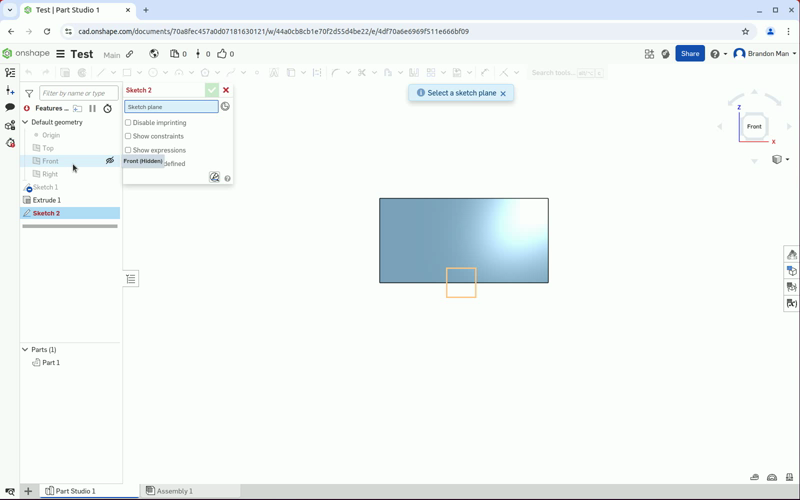
click(73, 163)
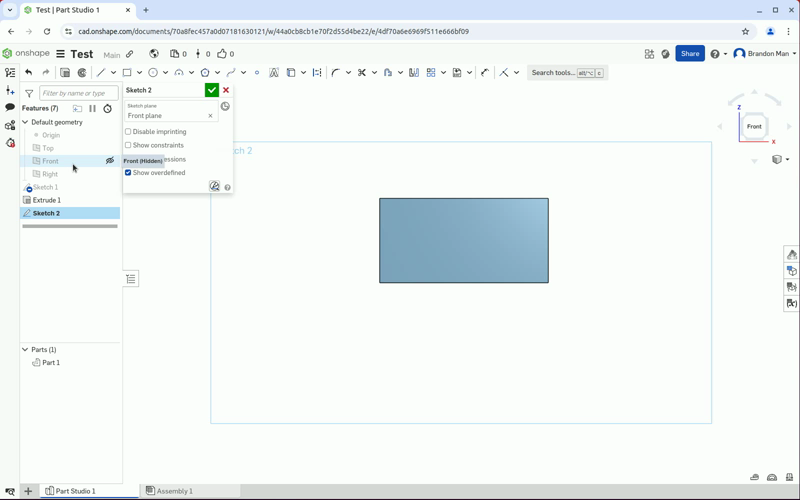
mouse_move(73, 352)
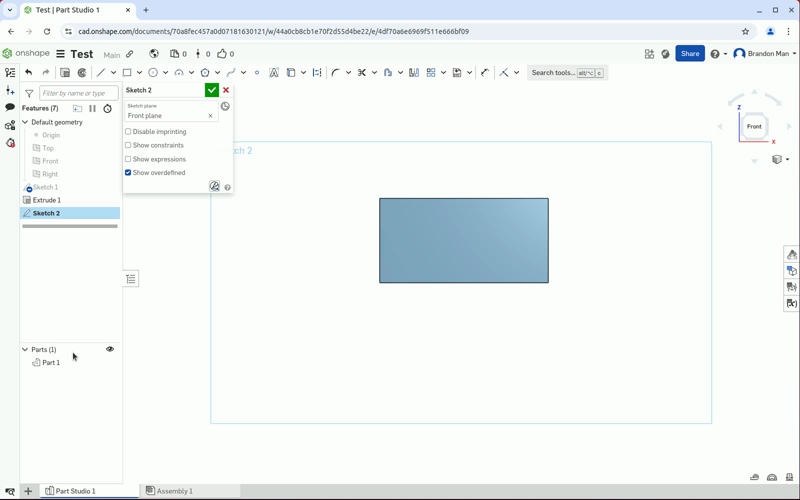
key(y)
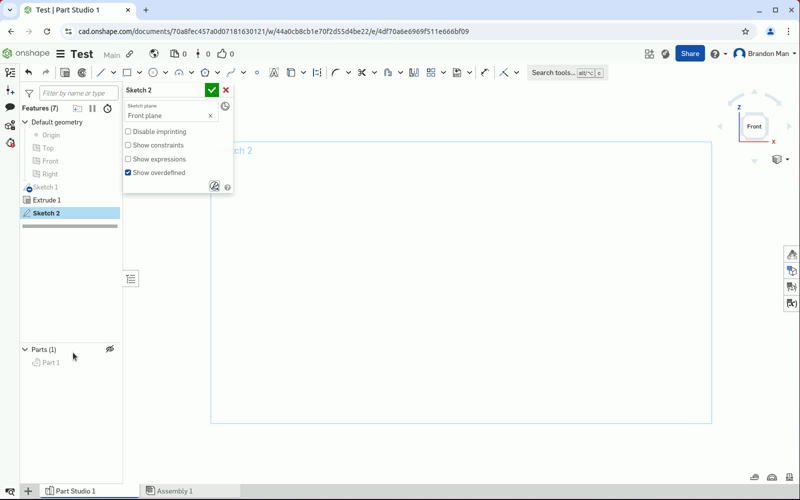
key(l)
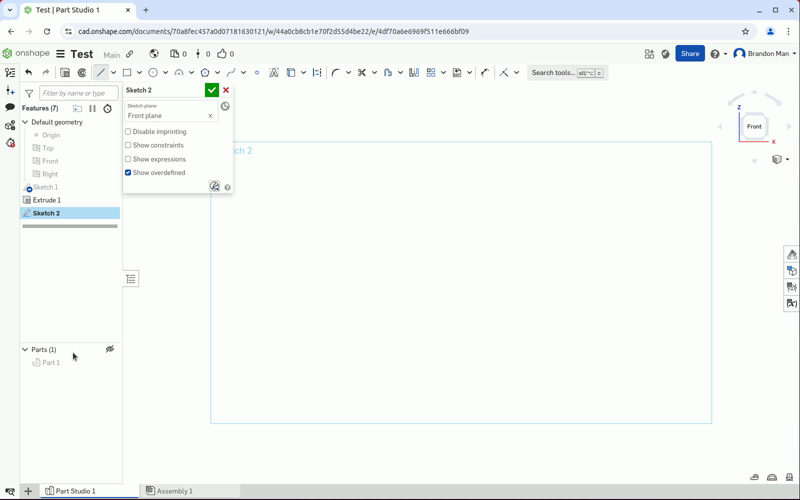
key_down(shift)
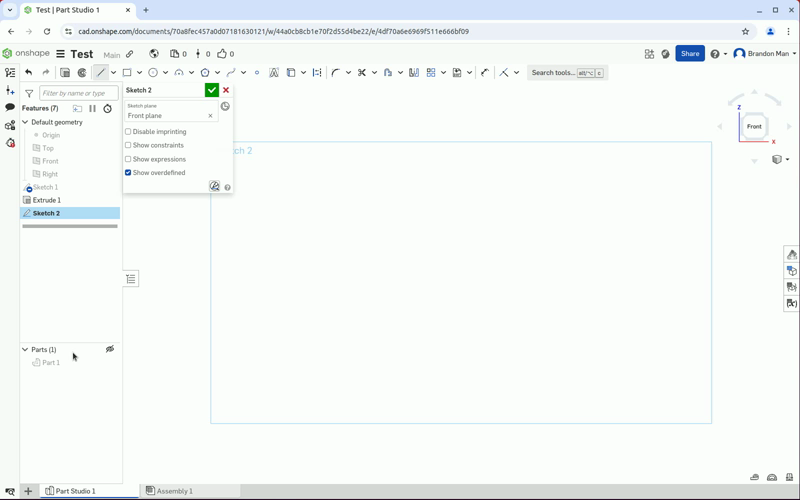
mouse_move(379, 282)
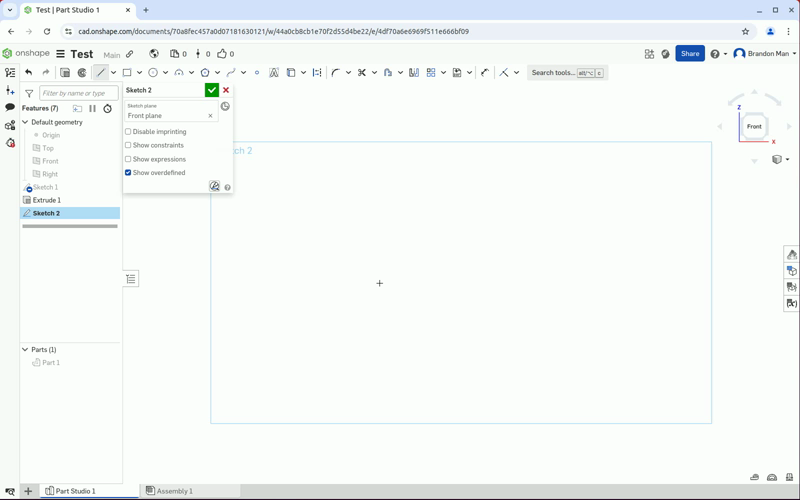
click(379, 282)
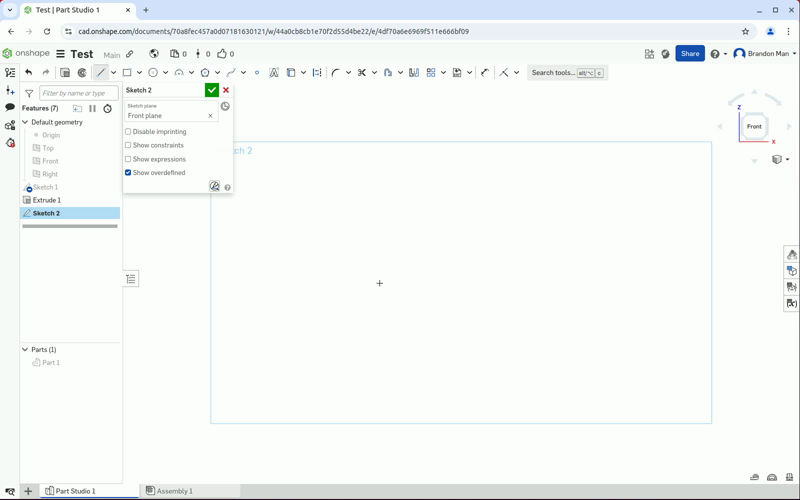
key_up(shift)
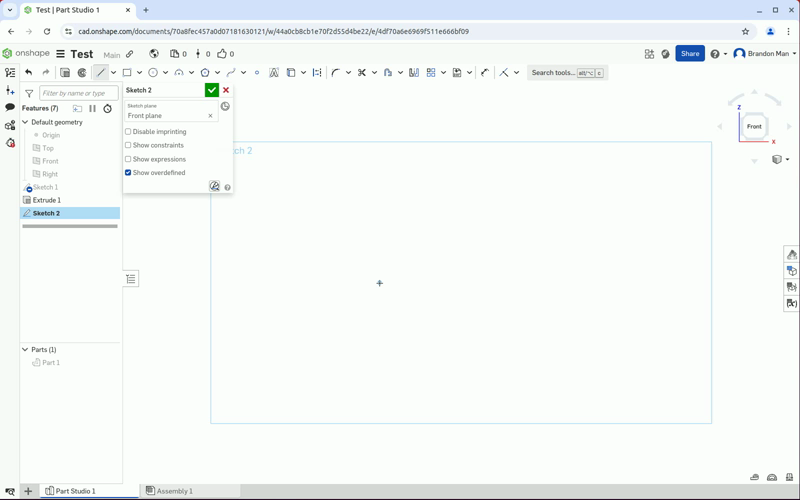
key_down(shift)
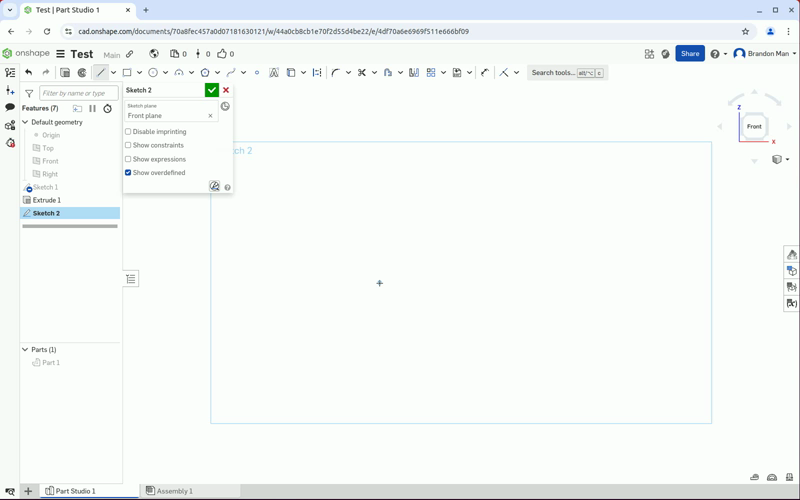
mouse_move(464, 282)
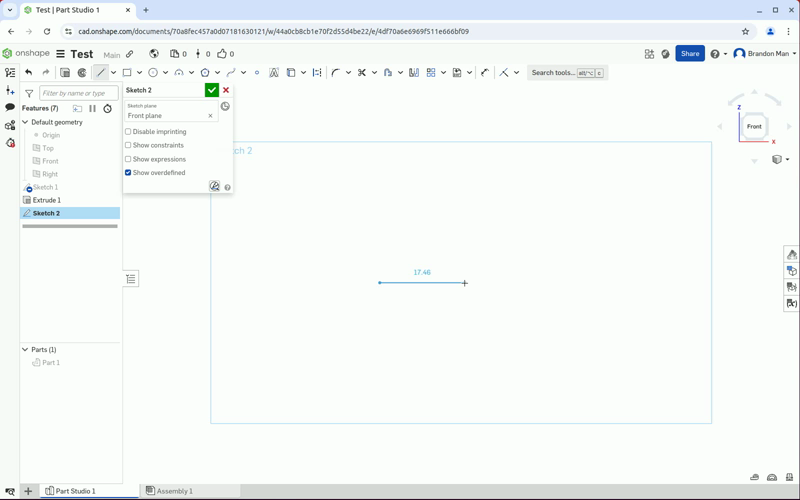
click(464, 282)
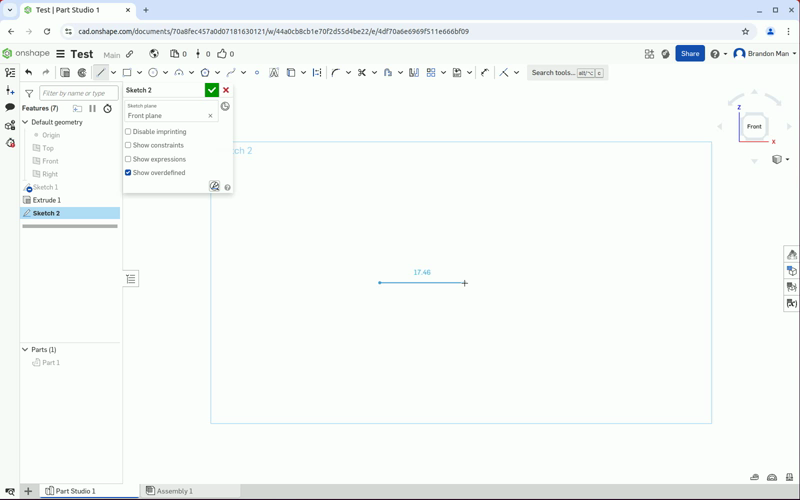
key_up(shift)
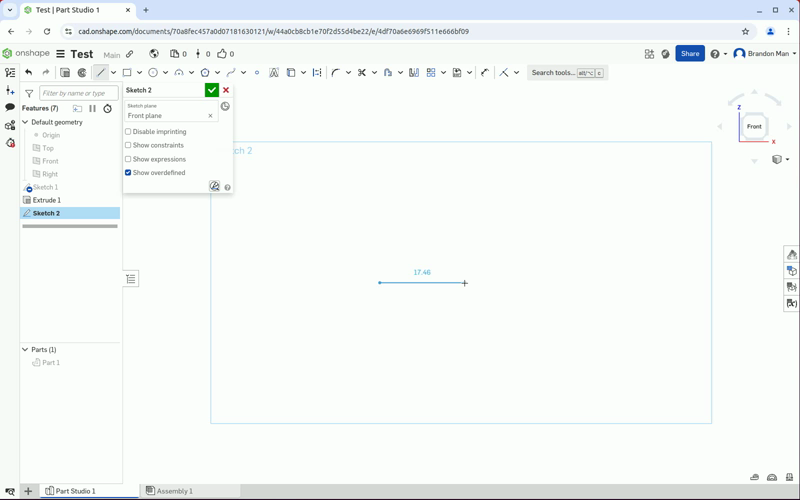
key_down(shift)
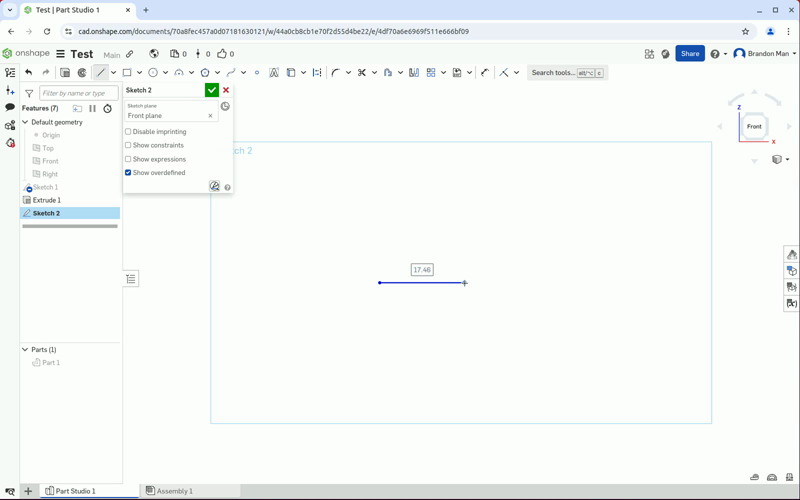
mouse_move(494, 282)
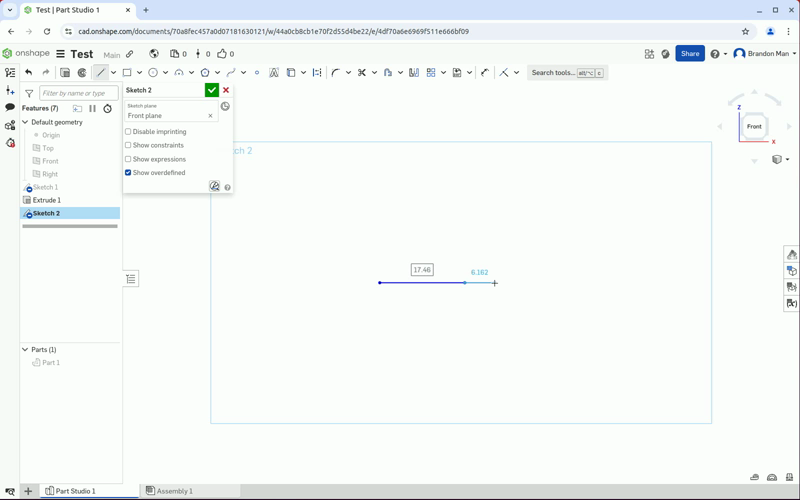
mouse_move(464, 226)
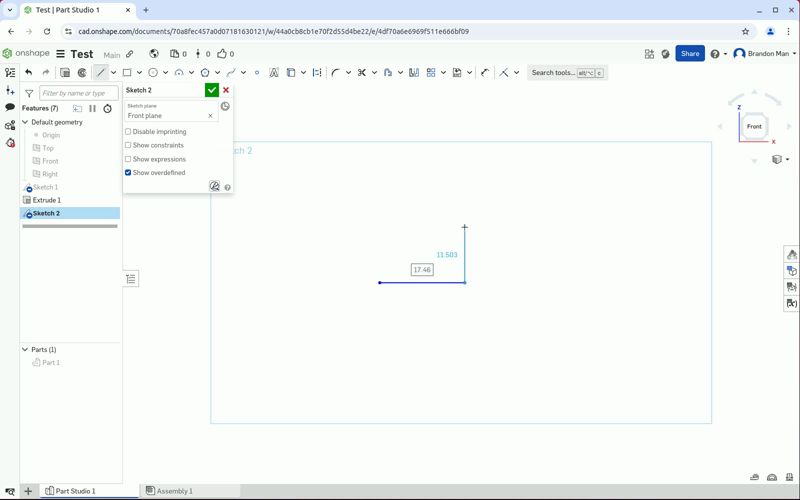
click(464, 226)
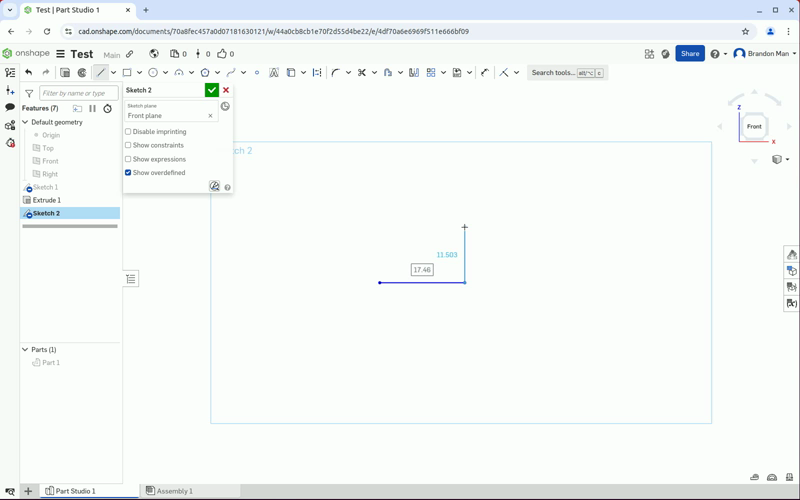
key_up(shift)
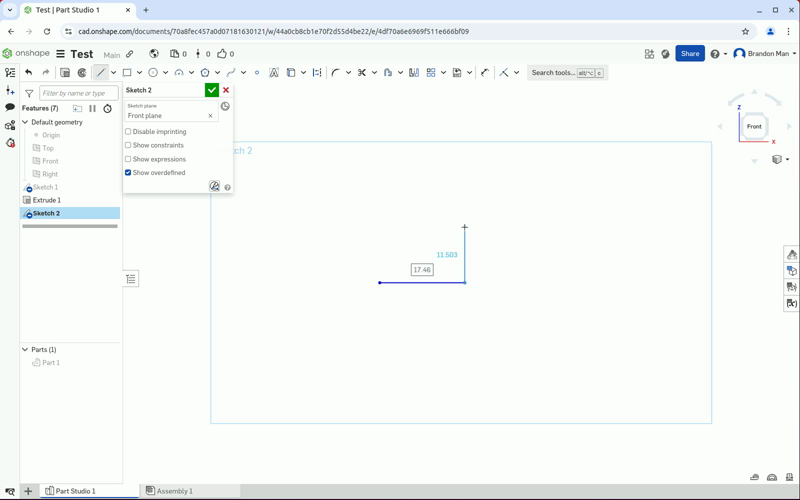
key_down(shift)
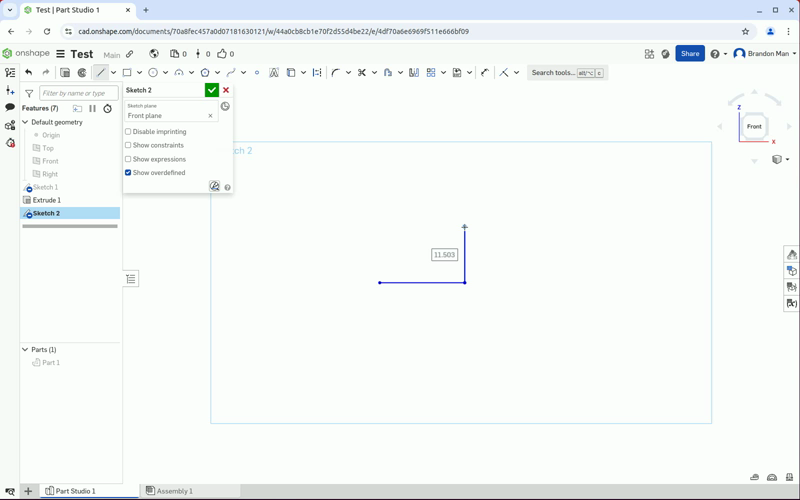
mouse_move(379, 226)
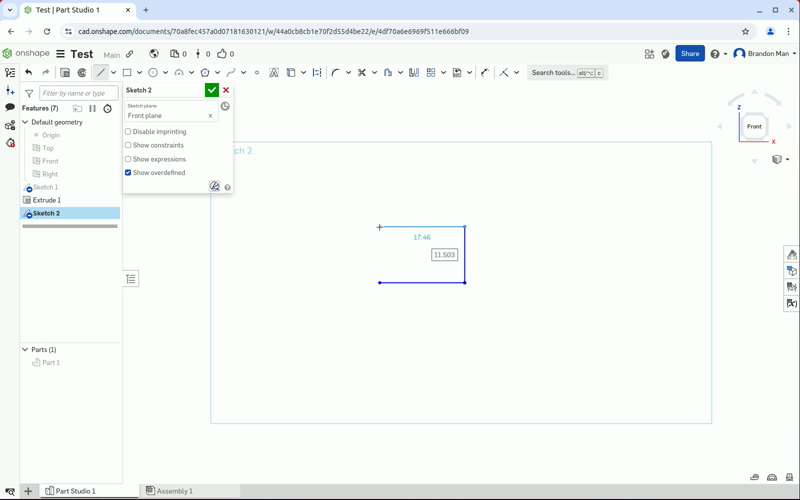
click(379, 226)
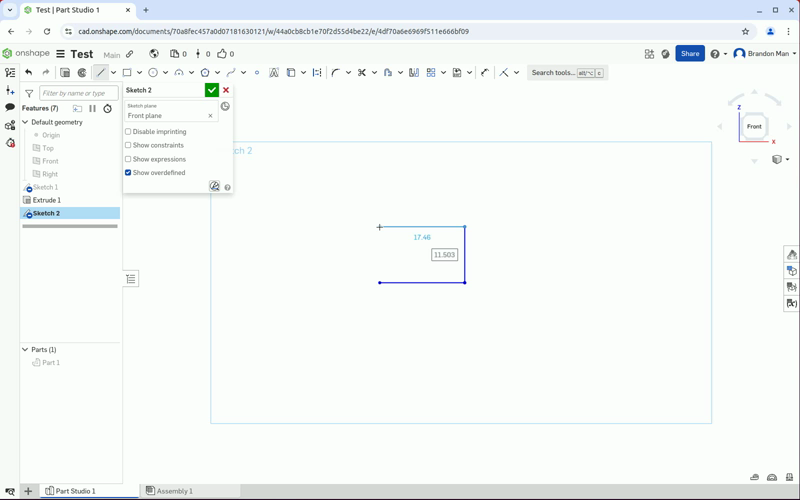
key_up(shift)
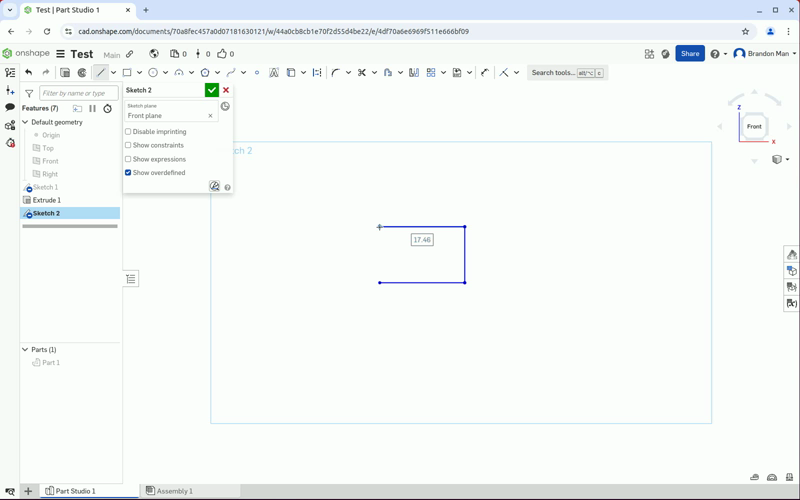
mouse_move(409, 226)
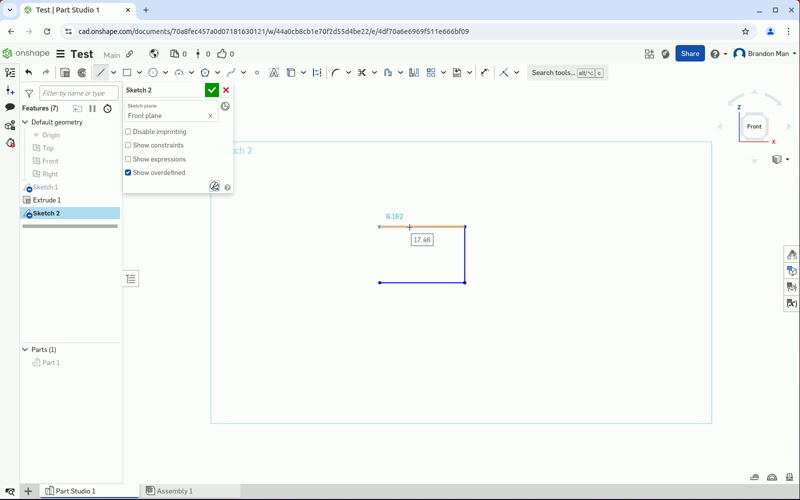
key_down(shift)
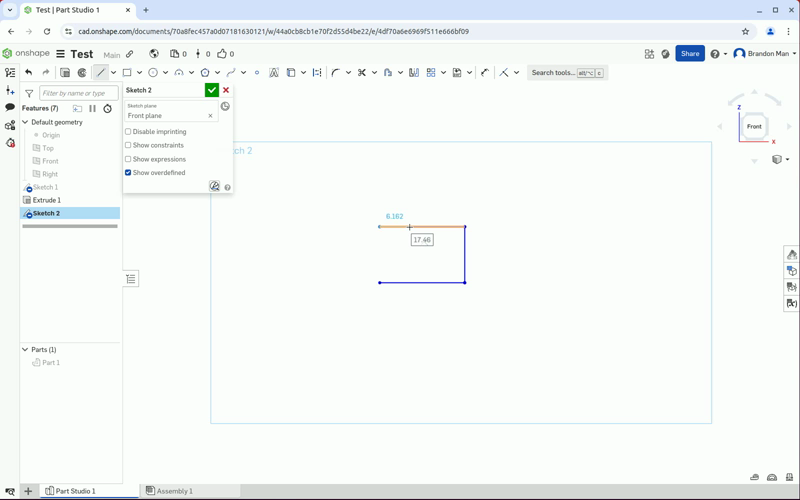
mouse_move(379, 282)
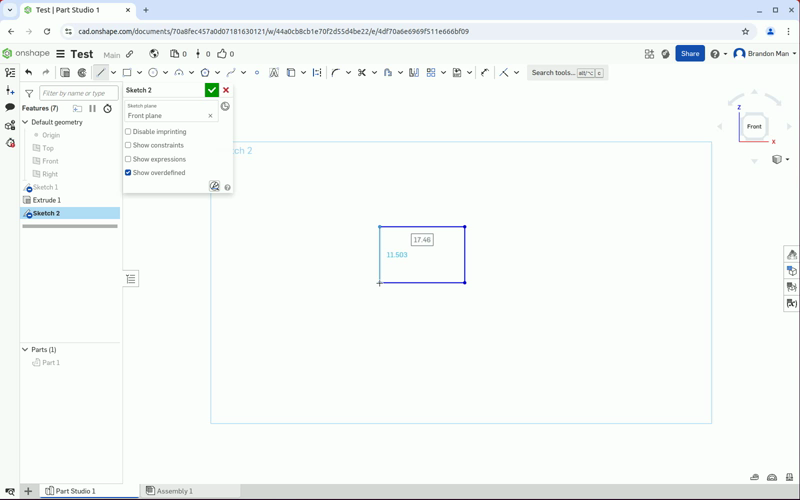
key_up(shift)
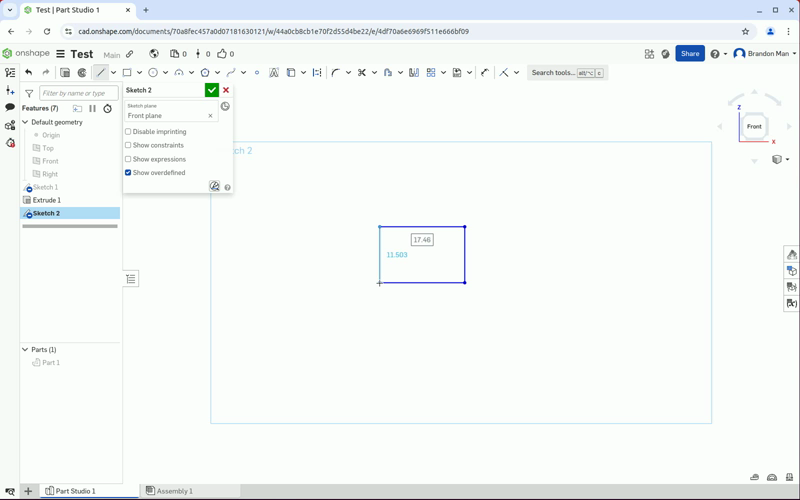
click(379, 282)
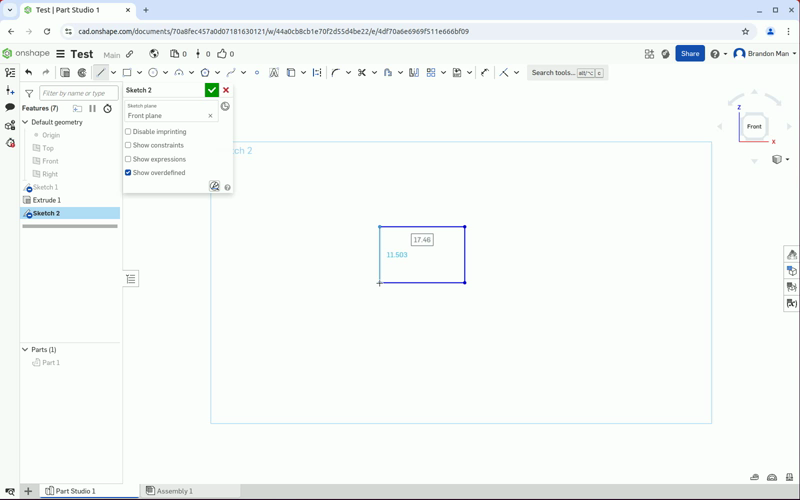
key(esc)
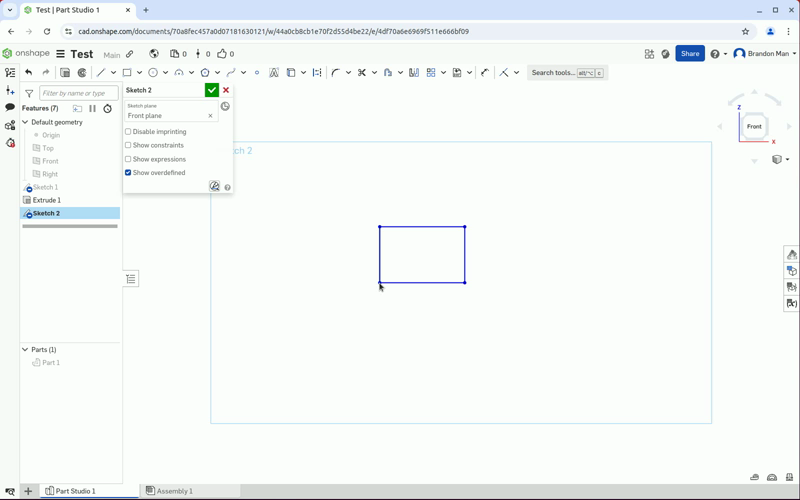
mouse_move(444, 246)
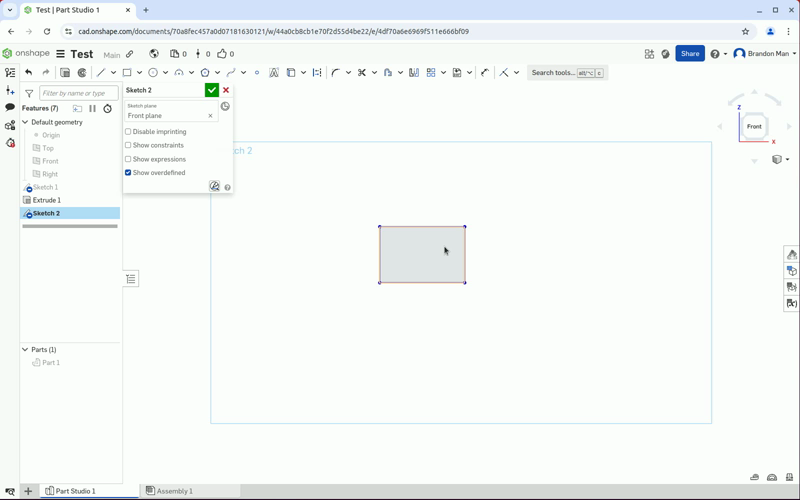
click(444, 246)
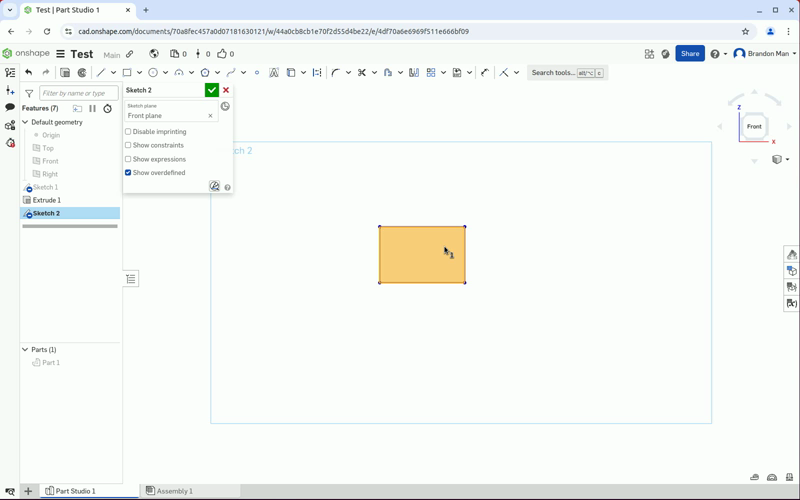
mouse_move(73, 352)
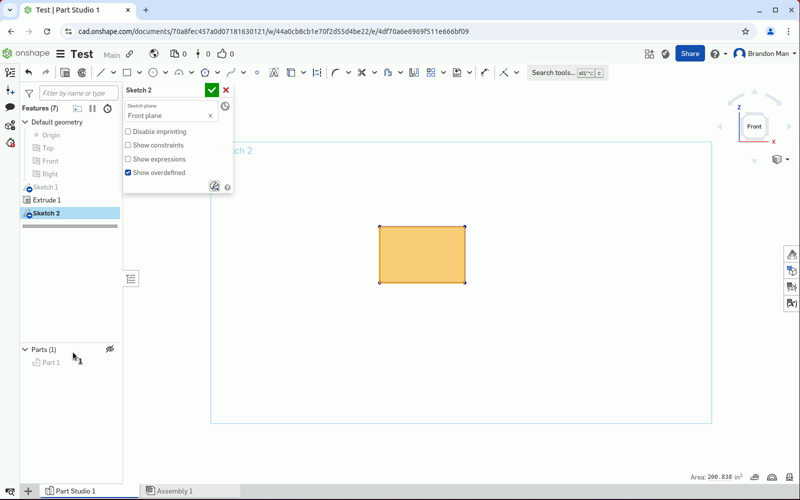
key(shift+y)
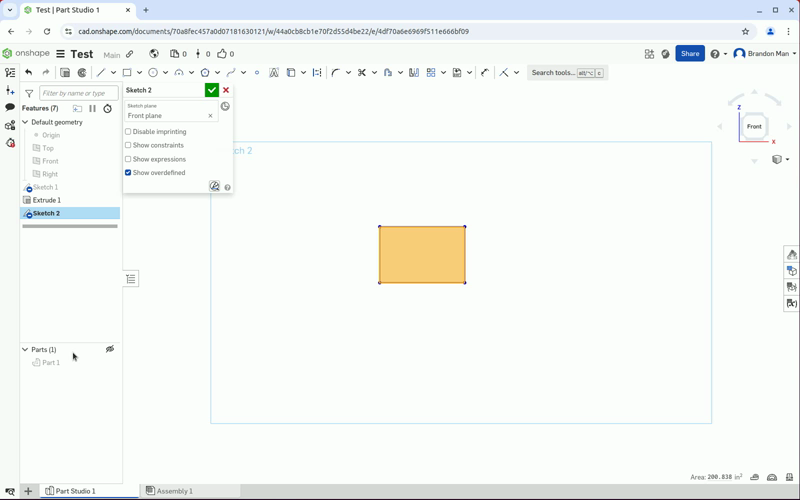
key(shift+e)
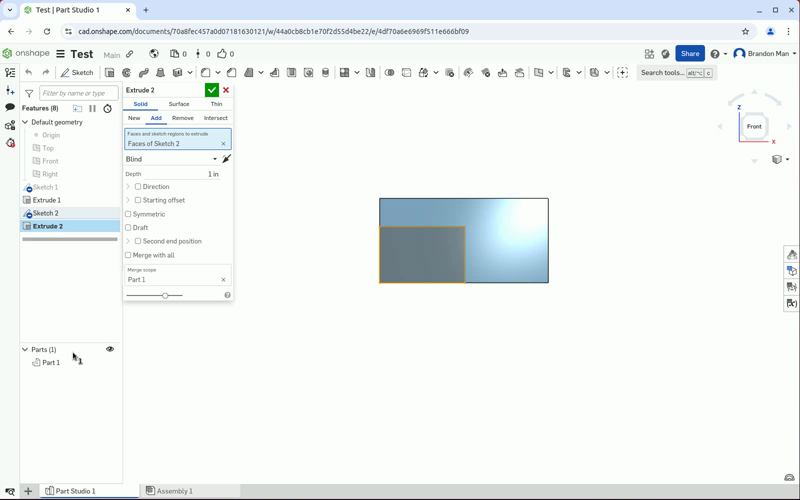
mouse_move(143, 106)
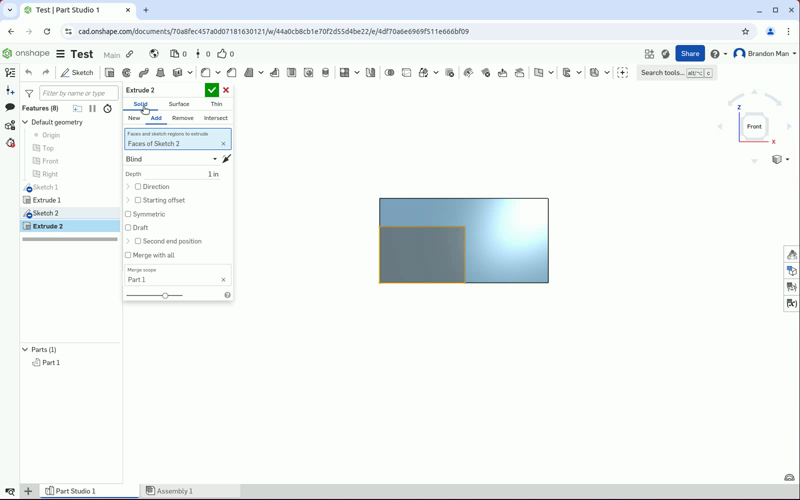
click(143, 106)
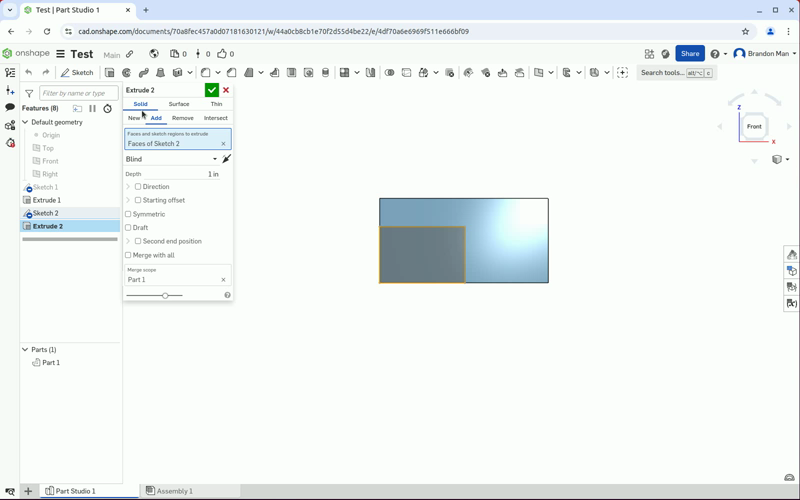
mouse_move(137, 120)
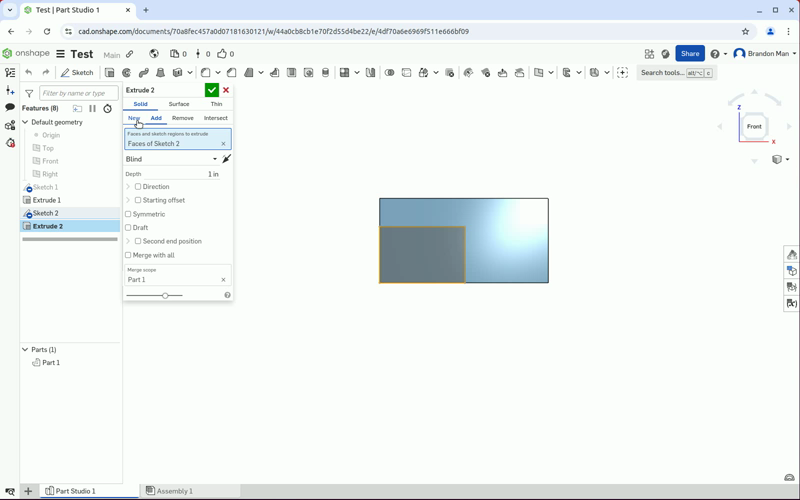
click(137, 120)
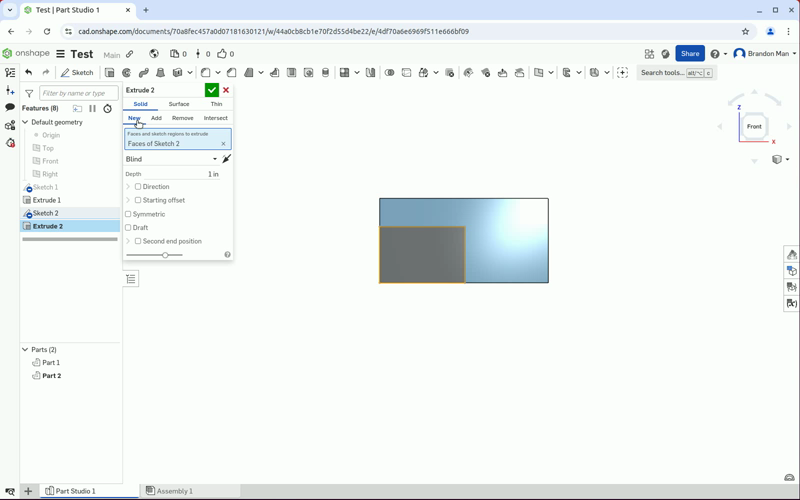
key(tab, 4)
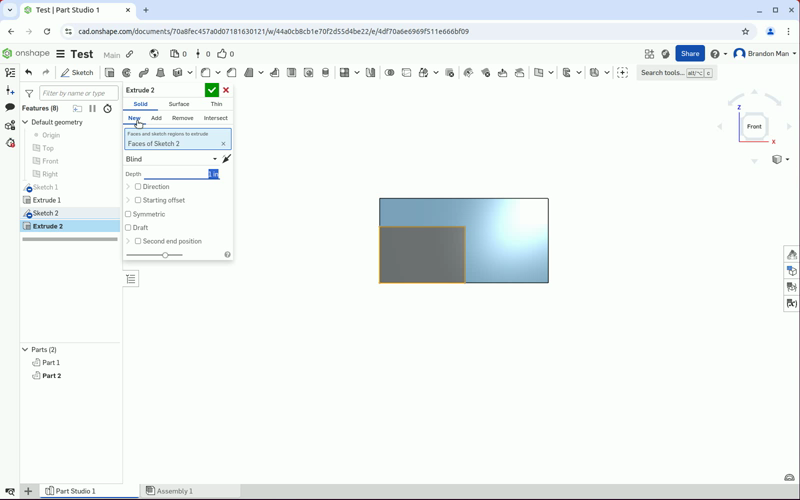
text(11.554)
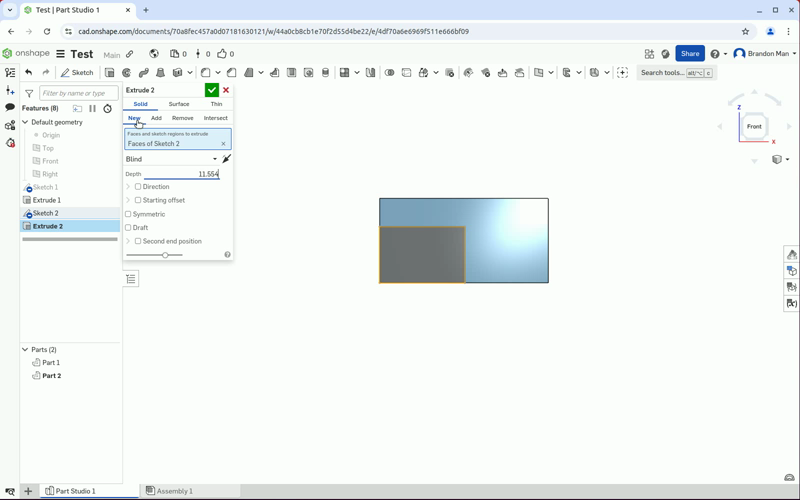
key(enter)
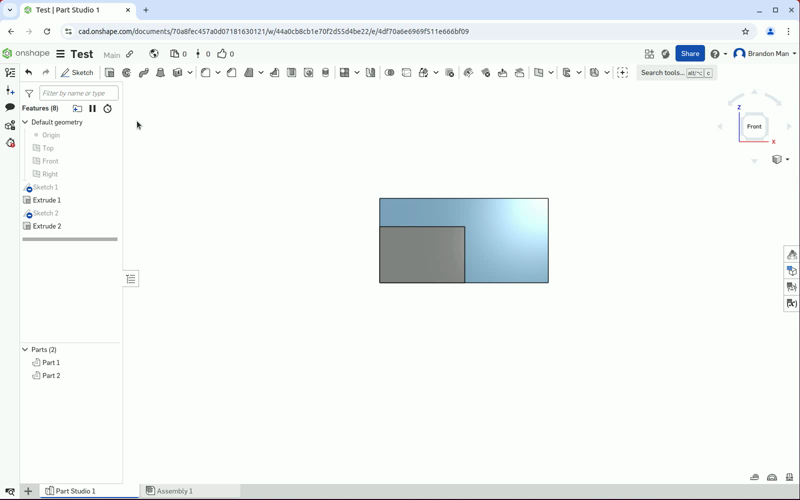
key(shift+h)
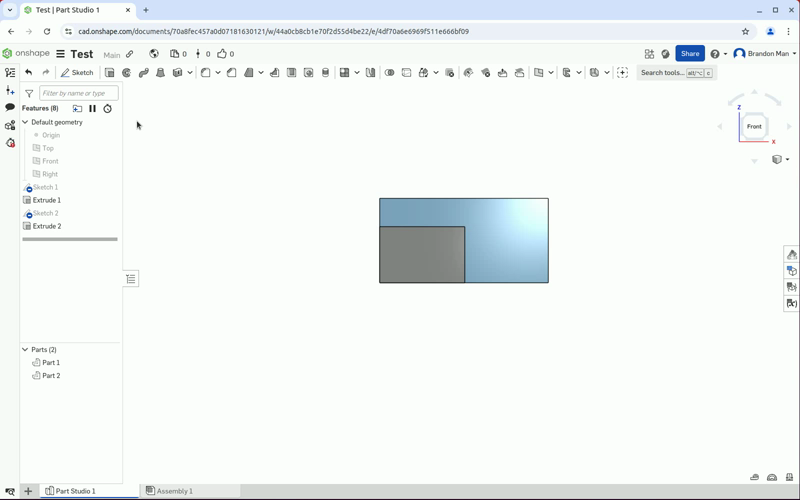
key(shift+h)
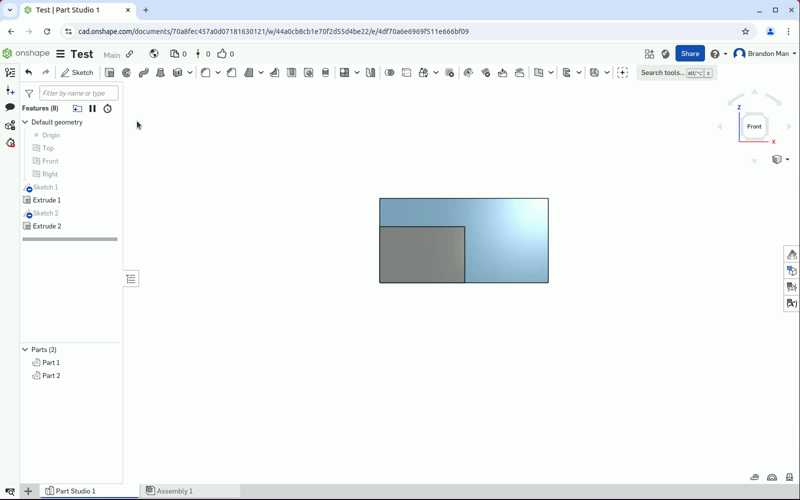
mouse_move(73, 189)
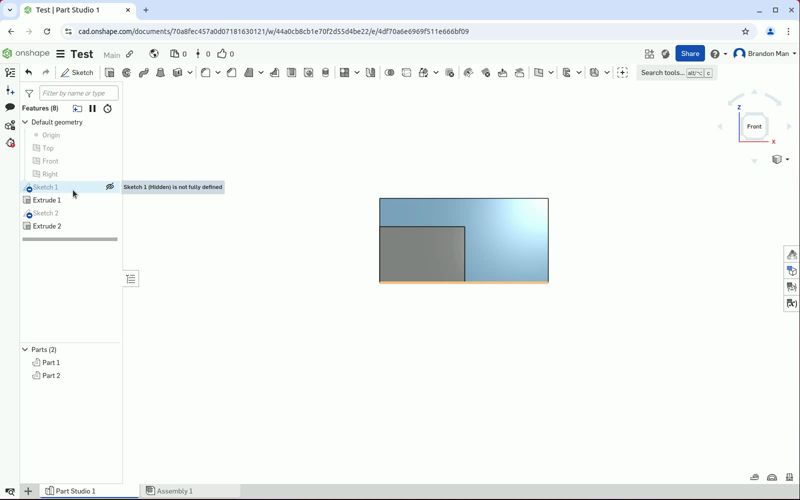
click(73, 189)
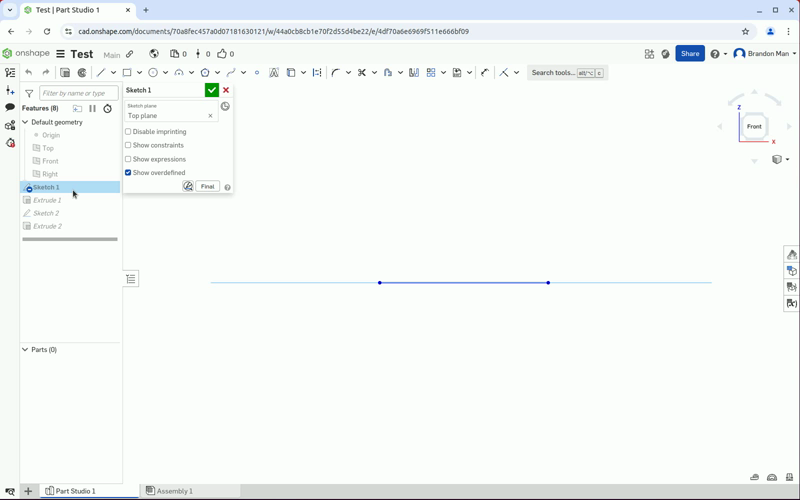
mouse_move(229, 92)
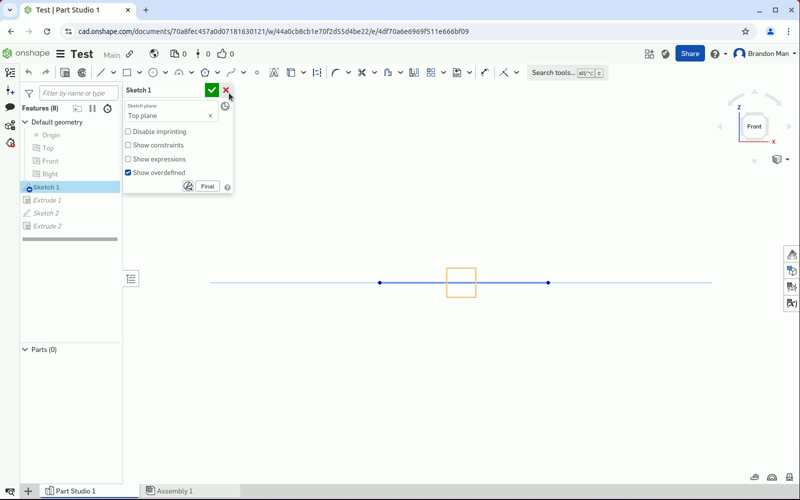
click(229, 92)
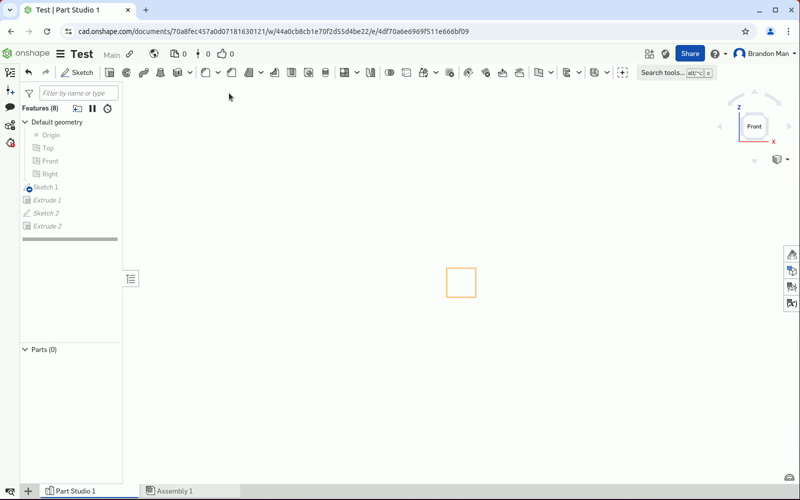
mouse_move(73, 352)
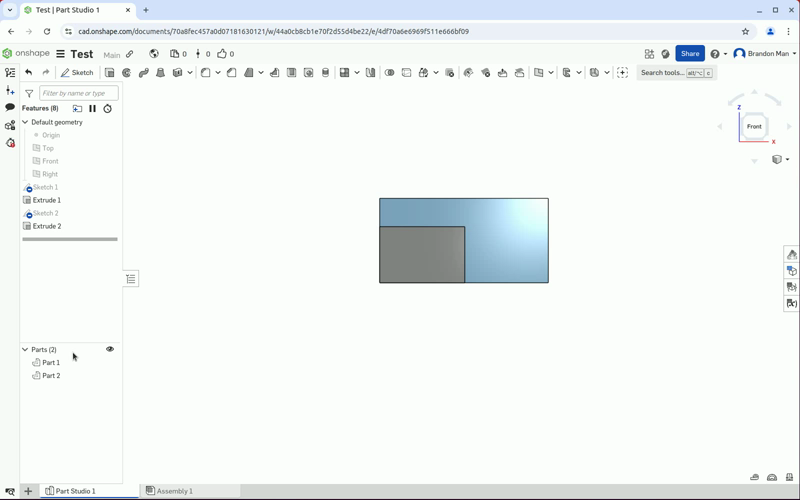
key(y)
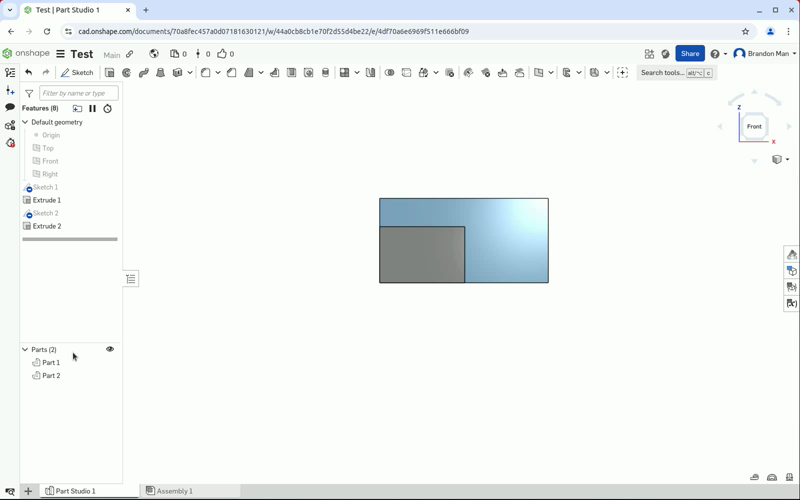
key(shift+p)
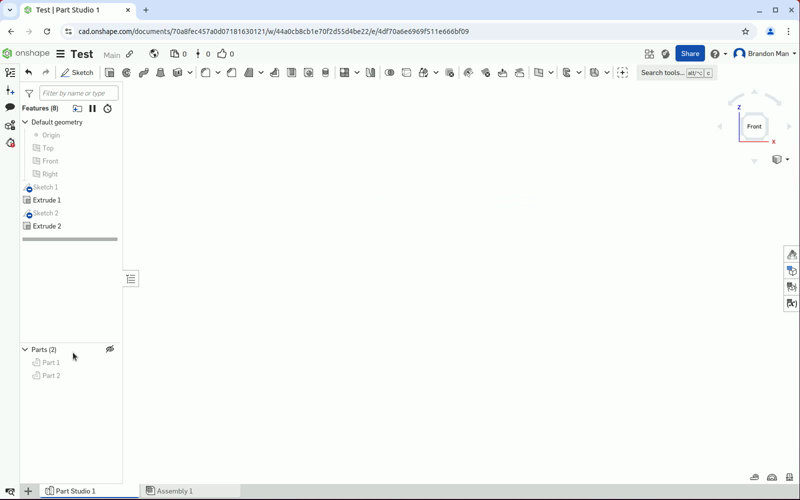
key(space)
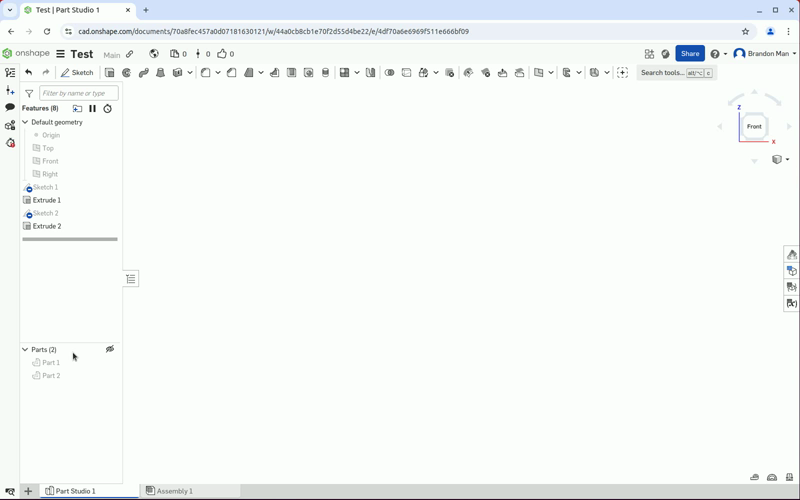
key_down(shift)
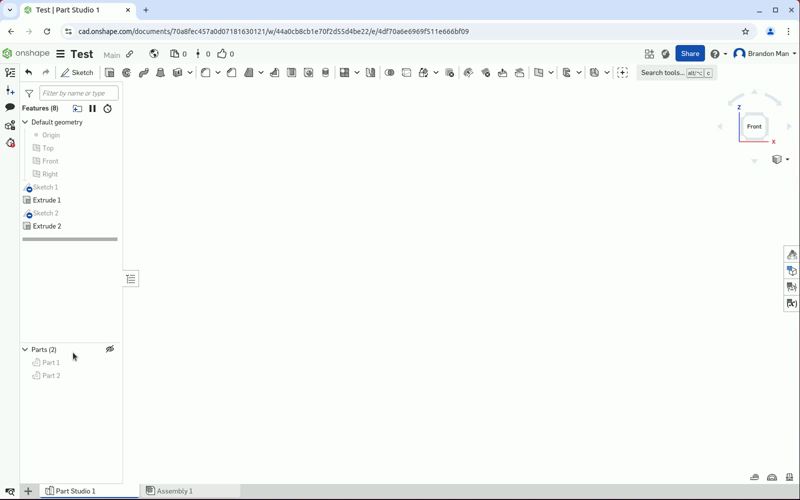
key(down)
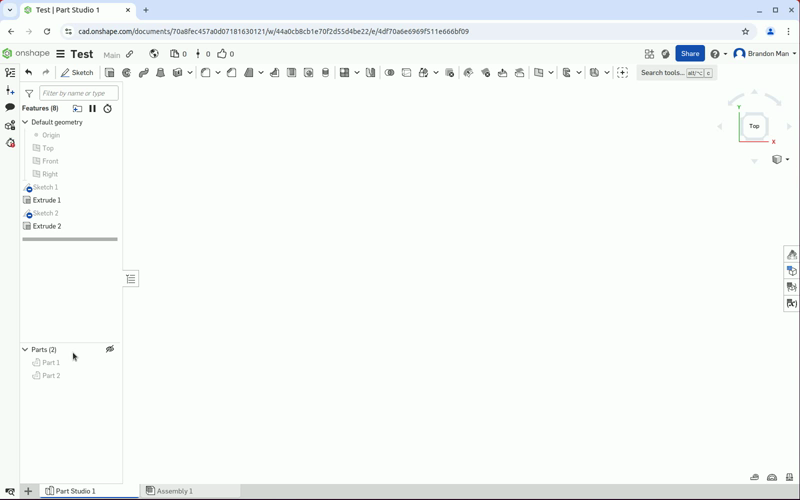
key_up(shift)
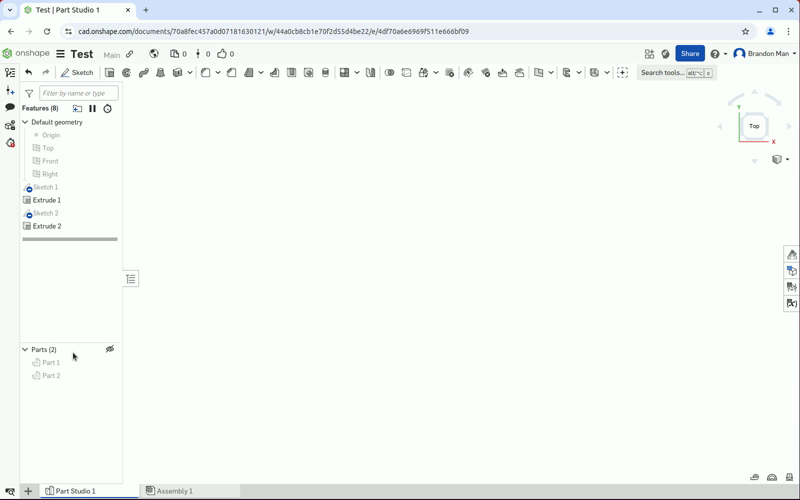
mouse_move(73, 352)
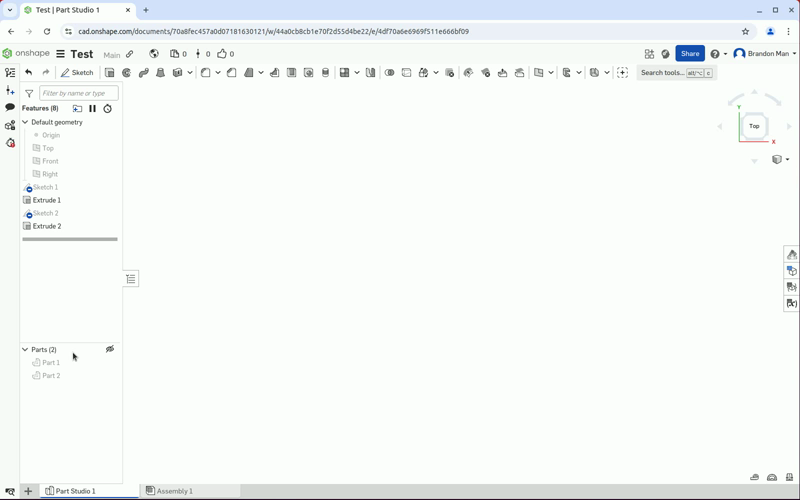
key(shift+y)
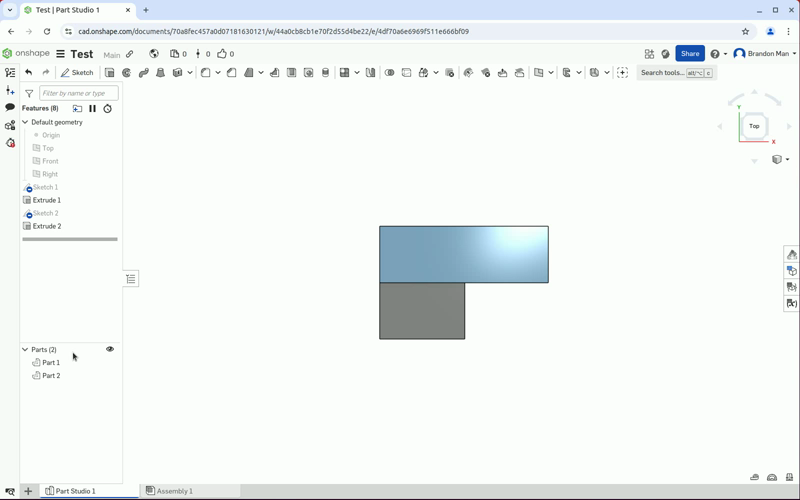
mouse_move(541, 75)
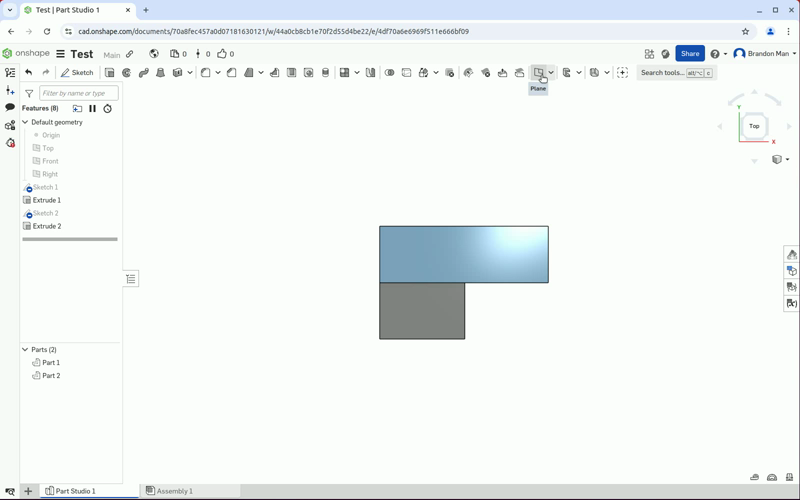
click(541, 75)
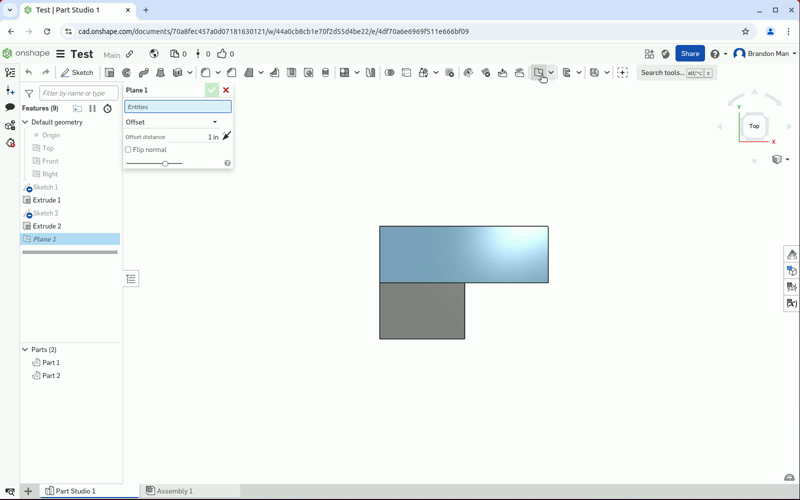
mouse_move(73, 150)
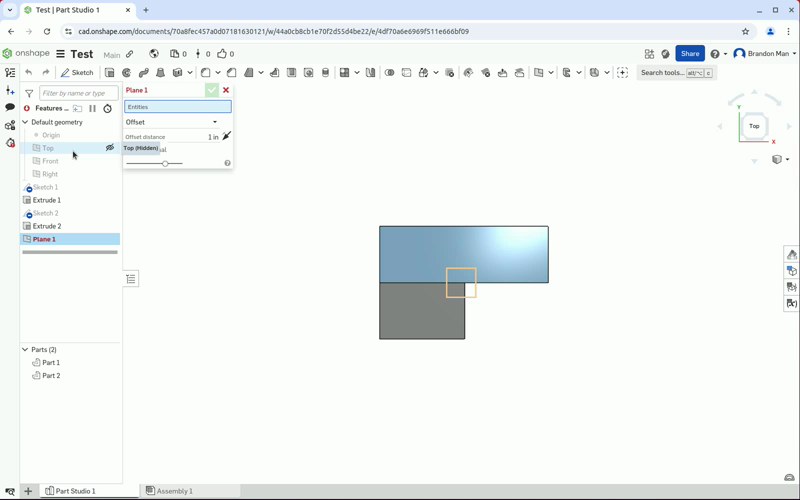
click(73, 150)
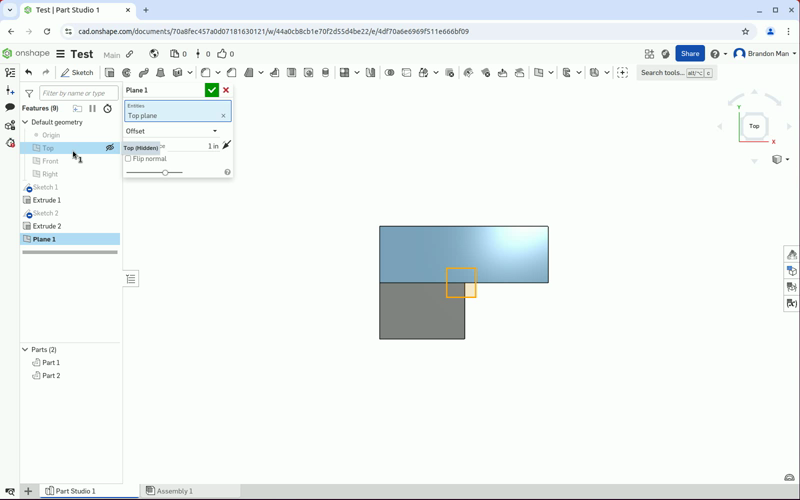
key(tab, 2)
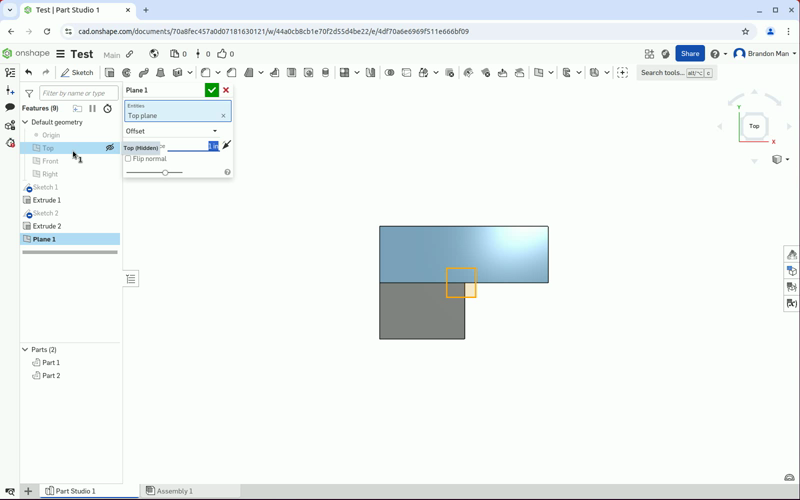
text(17.316)
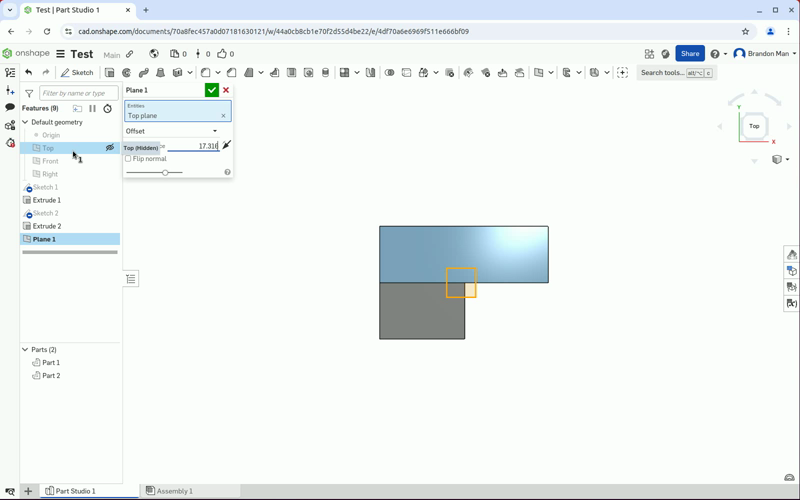
key(enter, 2)
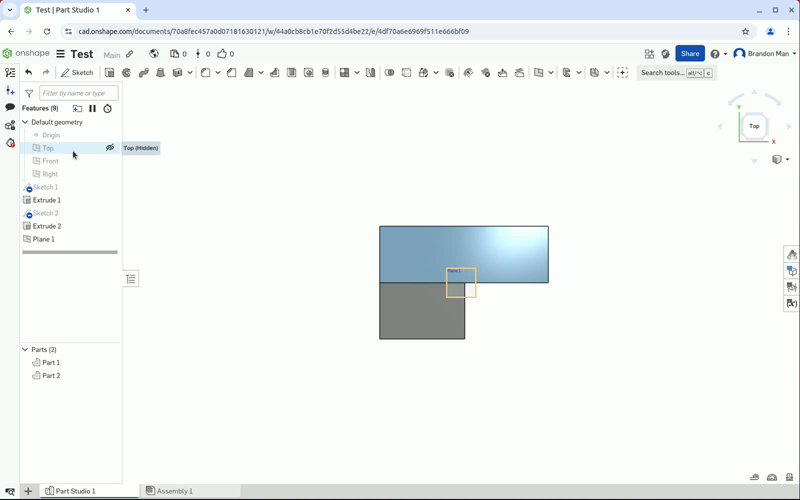
key(shift+s)
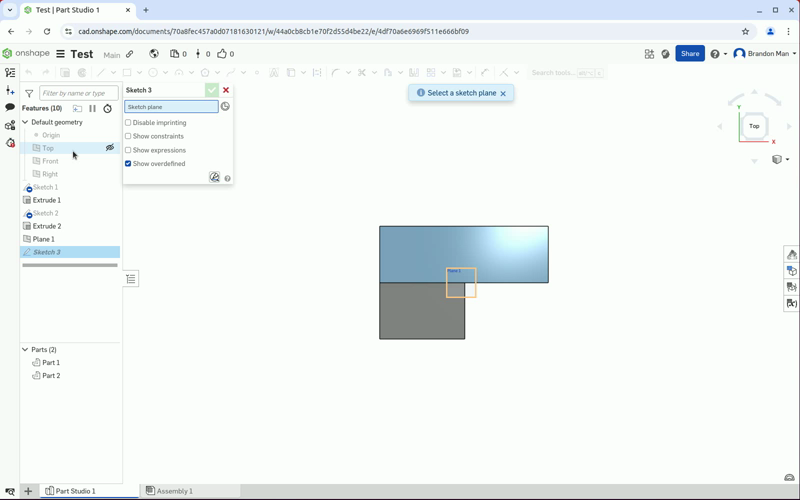
mouse_move(73, 241)
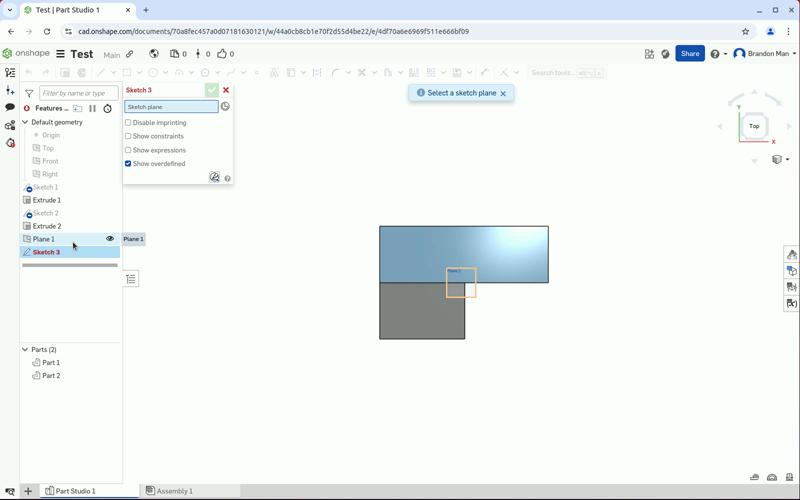
click(73, 241)
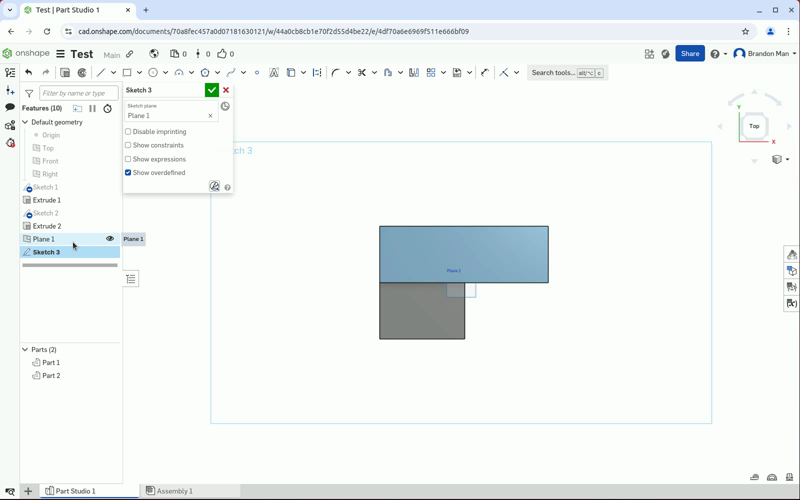
mouse_move(73, 352)
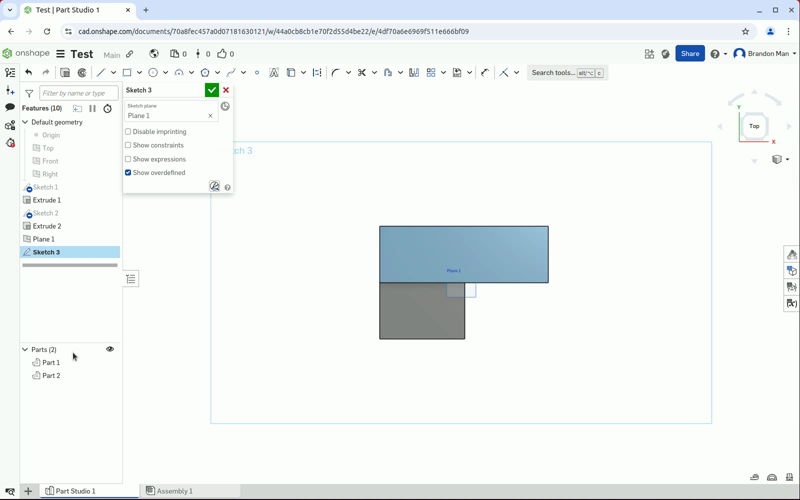
key(y)
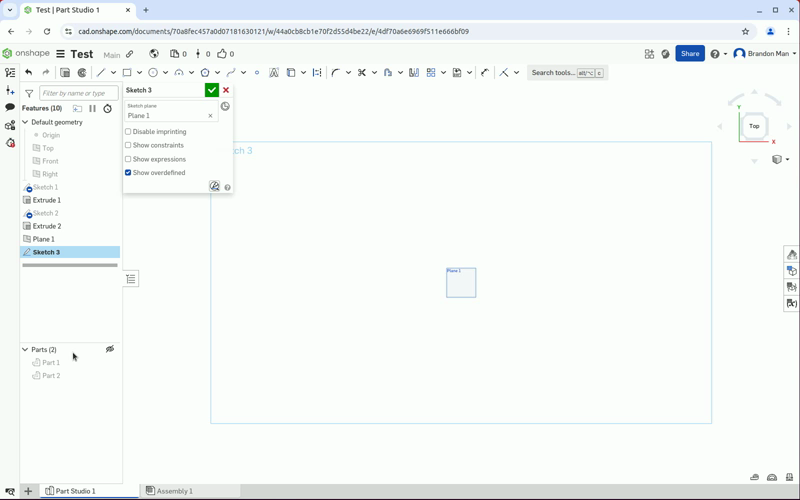
key(l)
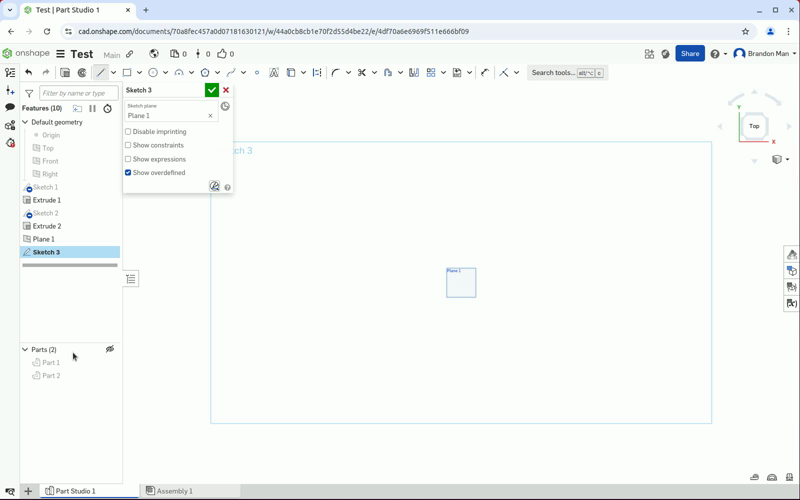
key_down(shift)
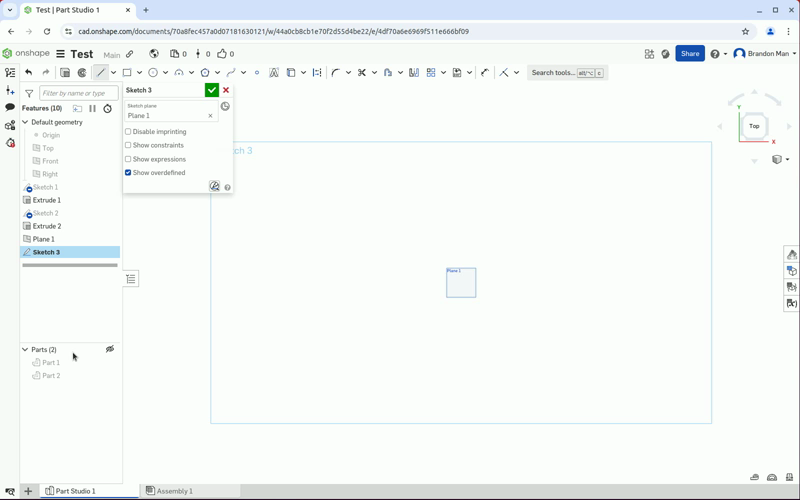
mouse_move(379, 282)
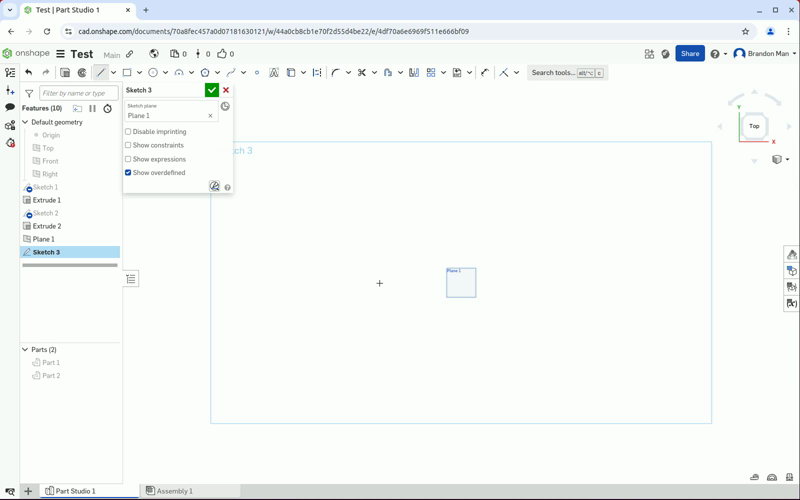
click(379, 282)
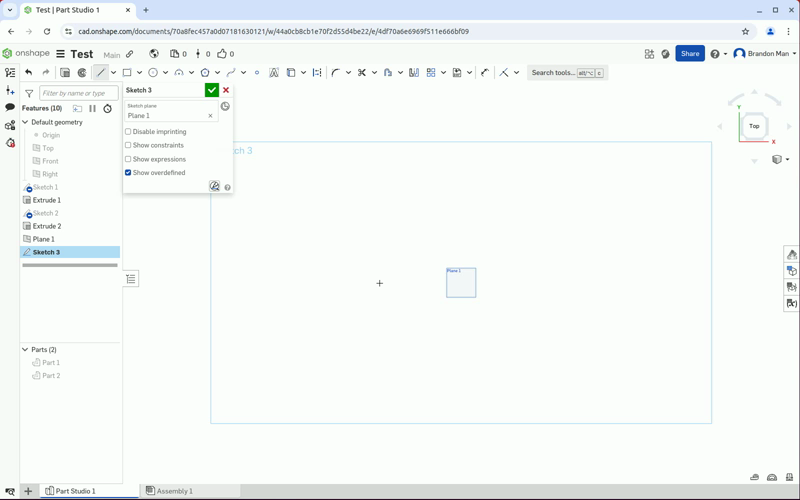
key_up(shift)
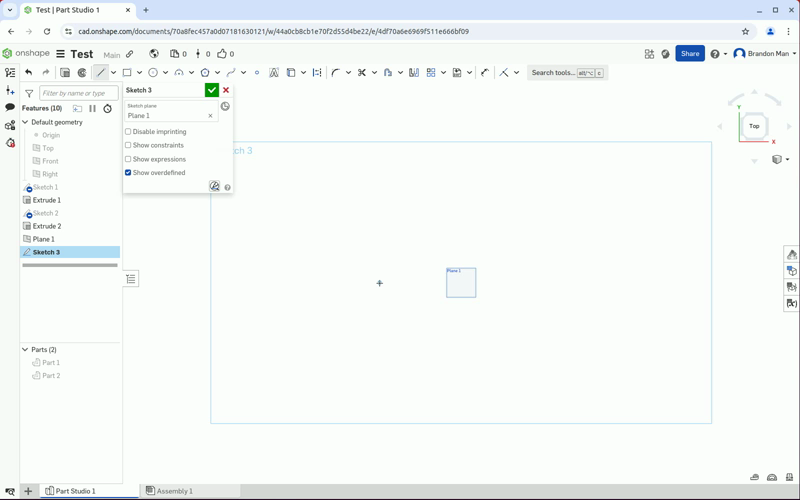
key_down(shift)
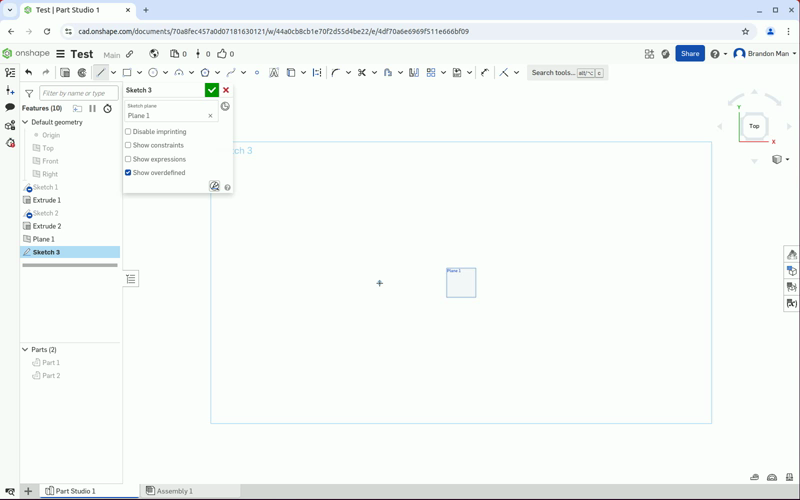
mouse_move(492, 282)
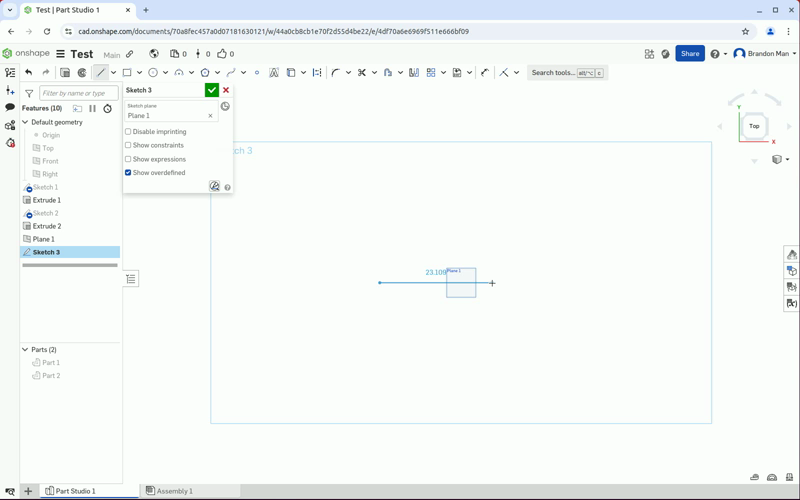
click(492, 282)
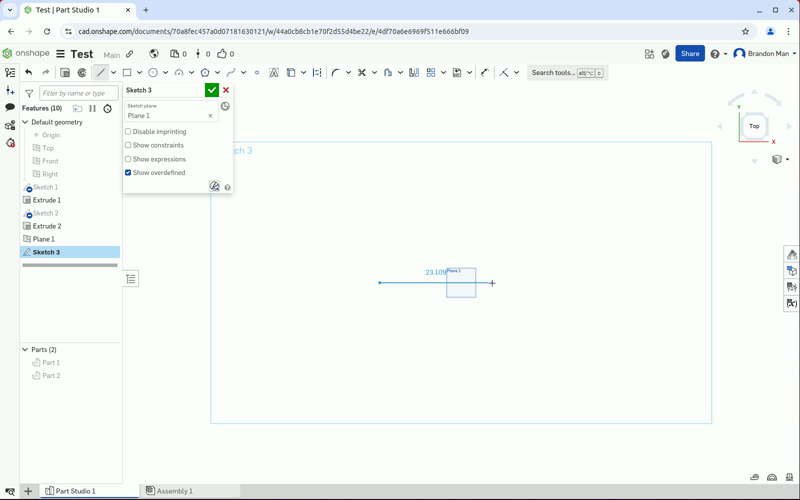
key_up(shift)
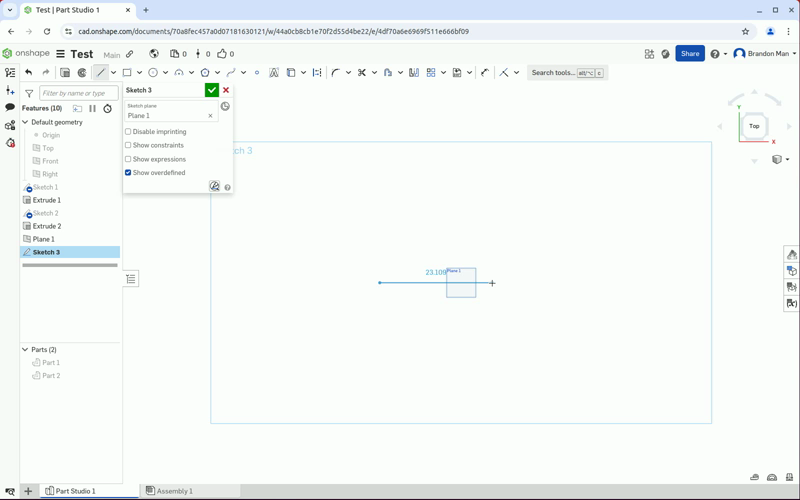
key_down(shift)
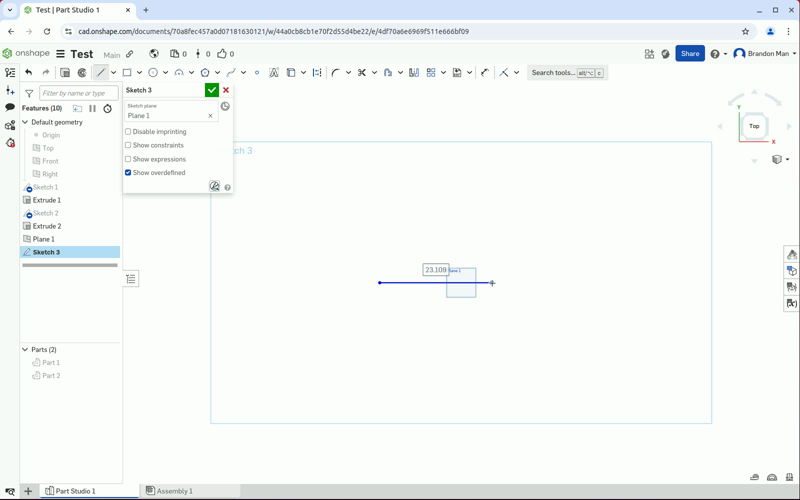
mouse_move(522, 282)
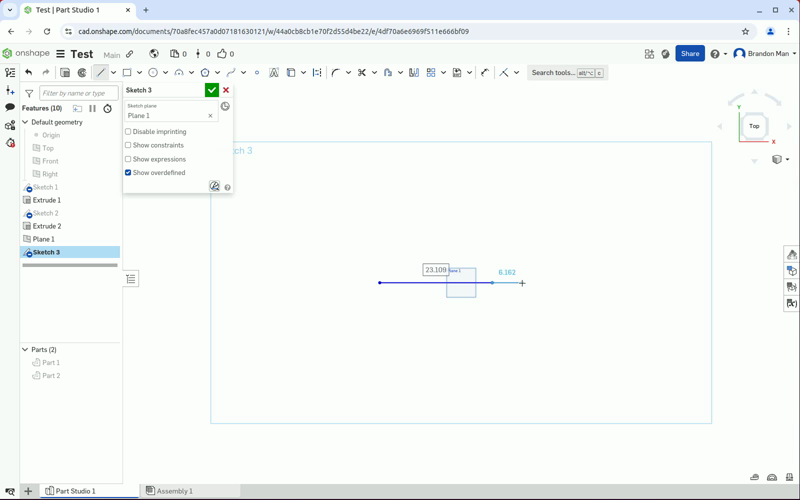
mouse_move(492, 226)
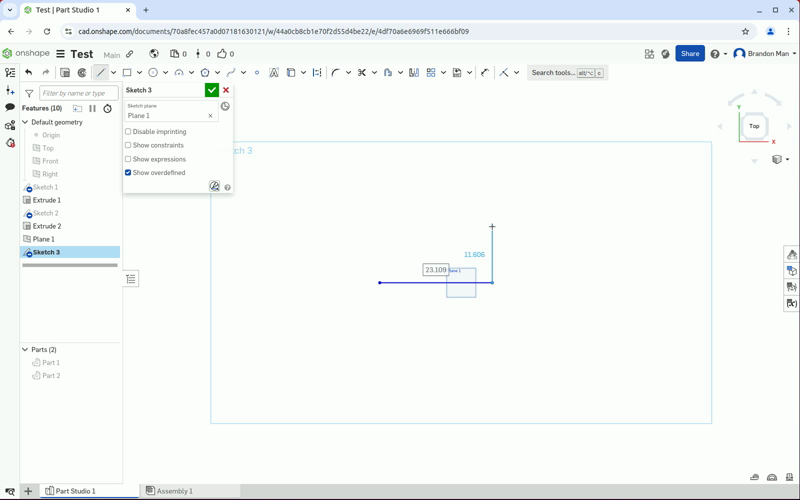
click(492, 226)
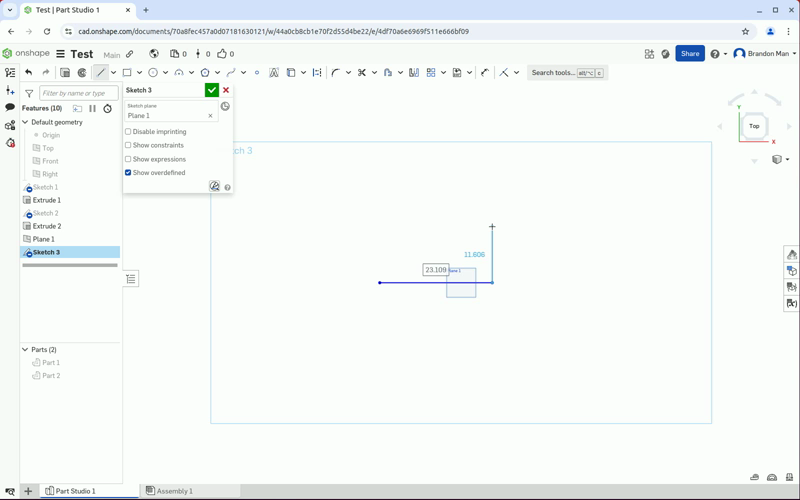
key_up(shift)
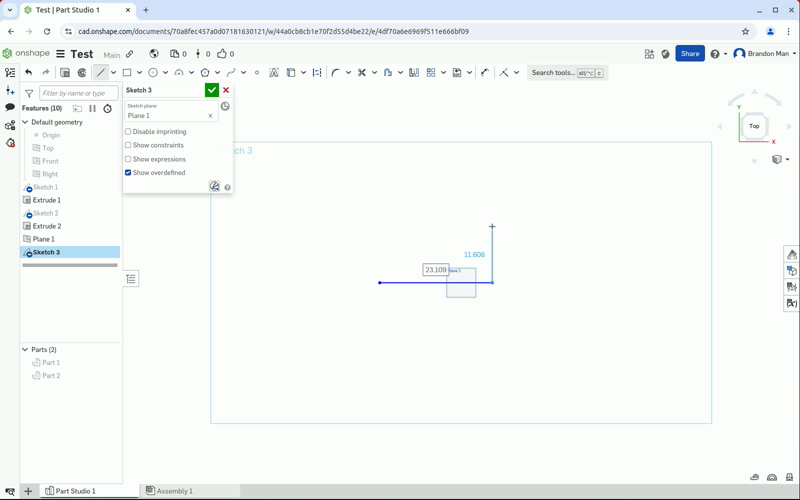
key_down(shift)
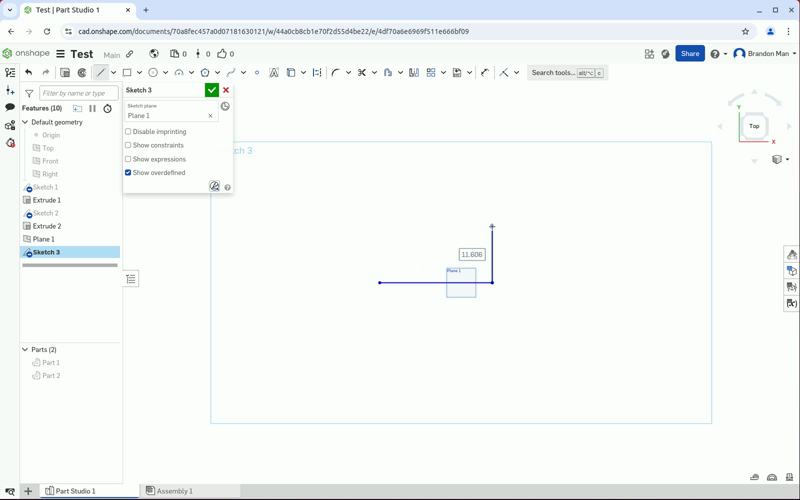
mouse_move(379, 226)
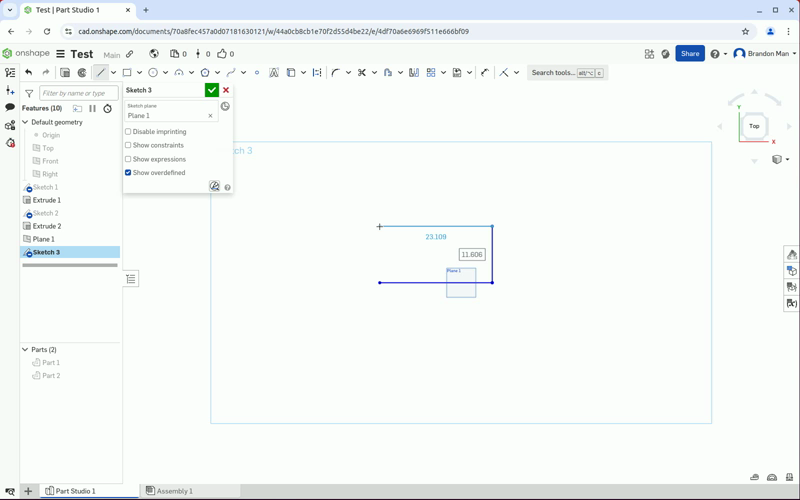
click(379, 226)
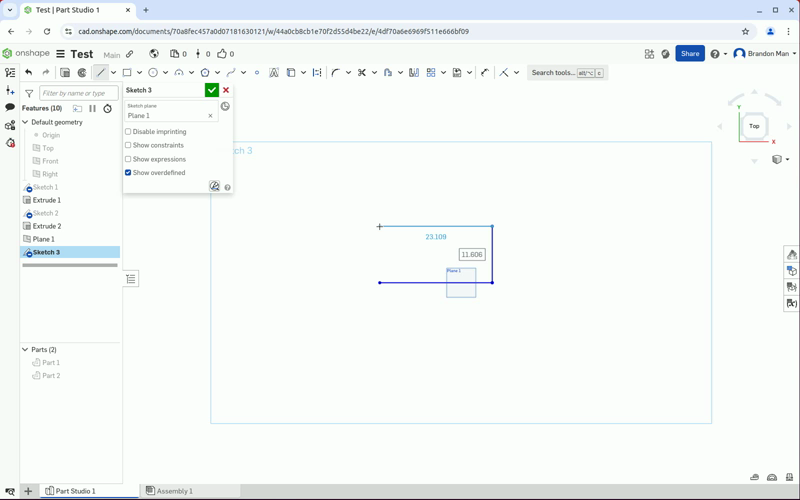
key_up(shift)
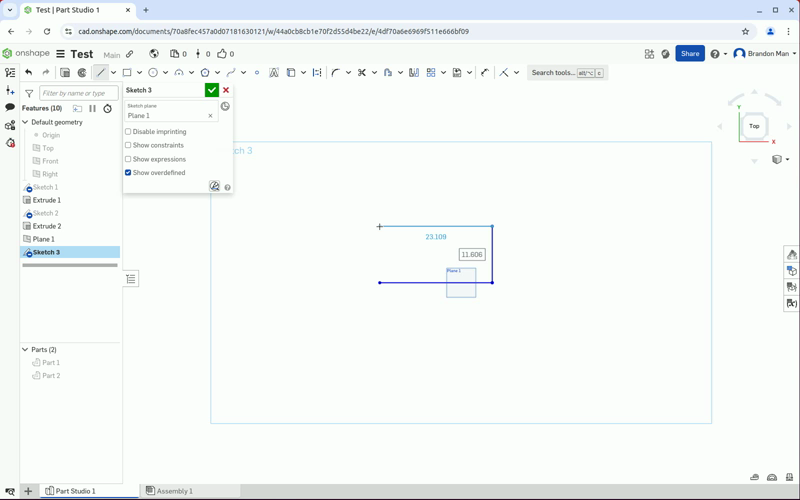
mouse_move(409, 226)
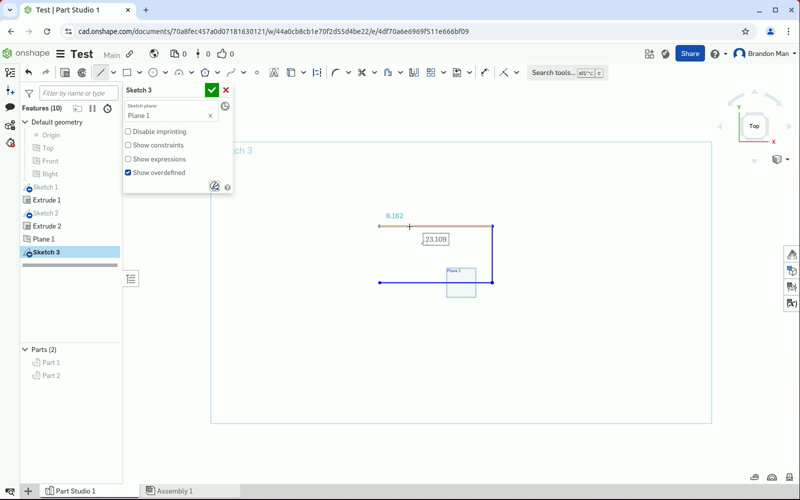
key_down(shift)
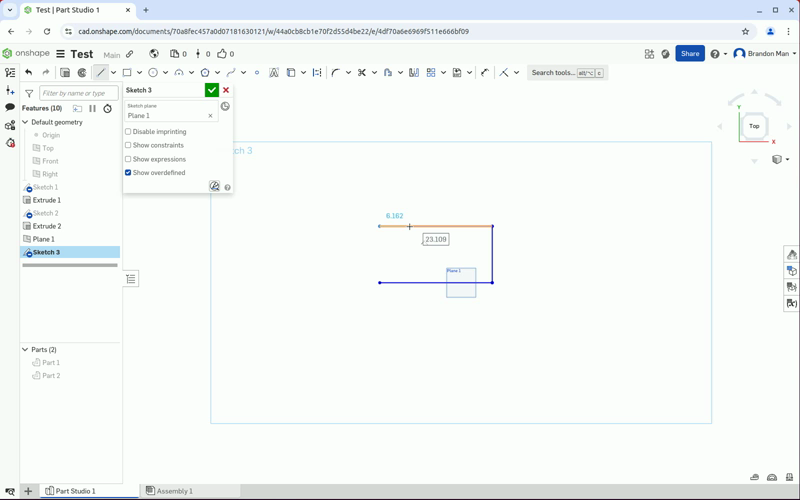
mouse_move(379, 282)
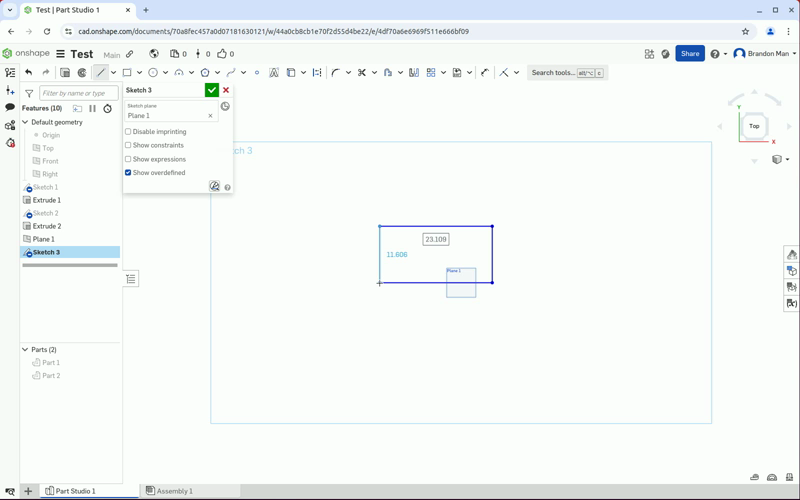
key_up(shift)
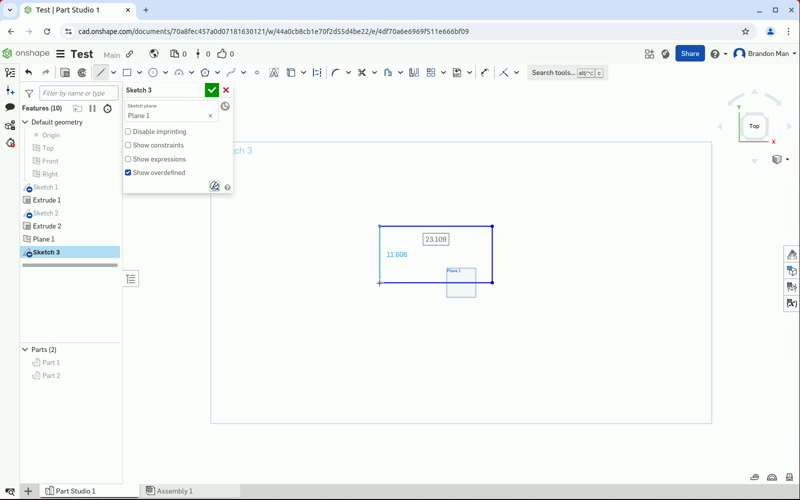
click(379, 282)
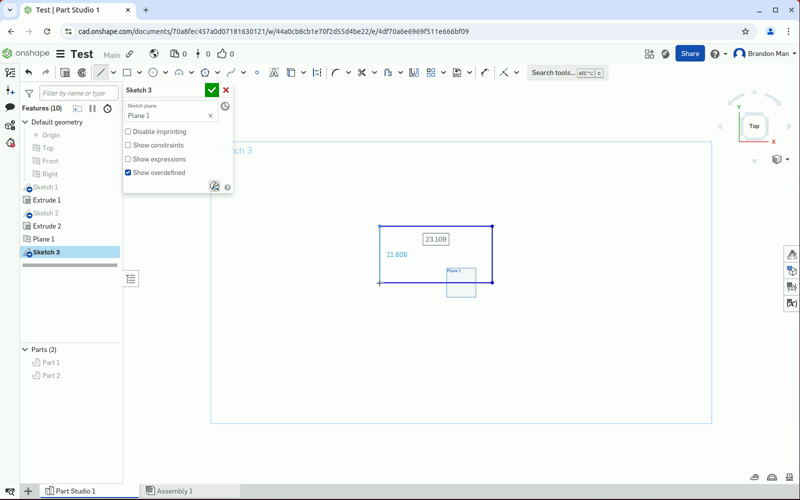
key(esc)
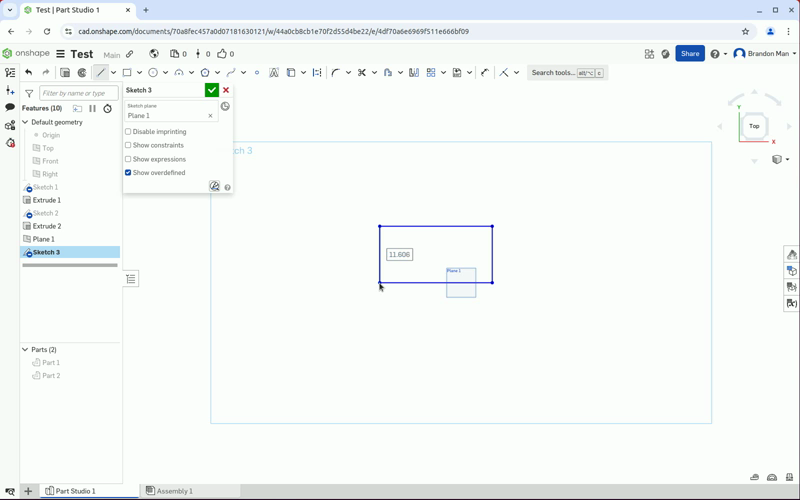
mouse_move(408, 240)
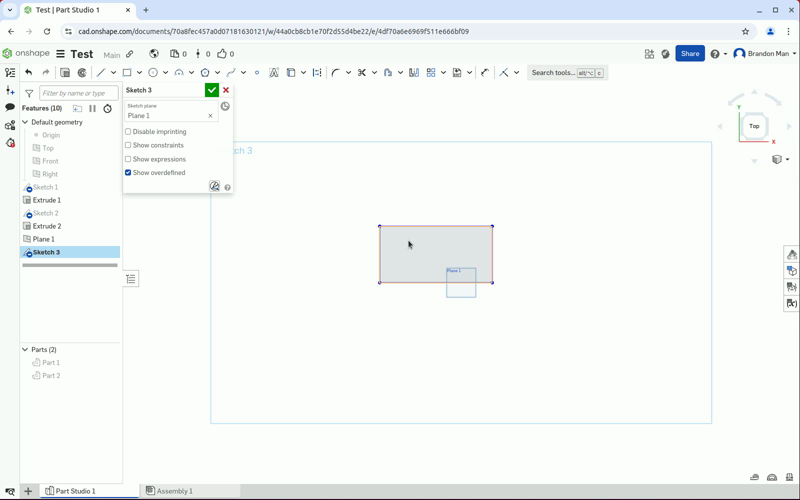
click(408, 240)
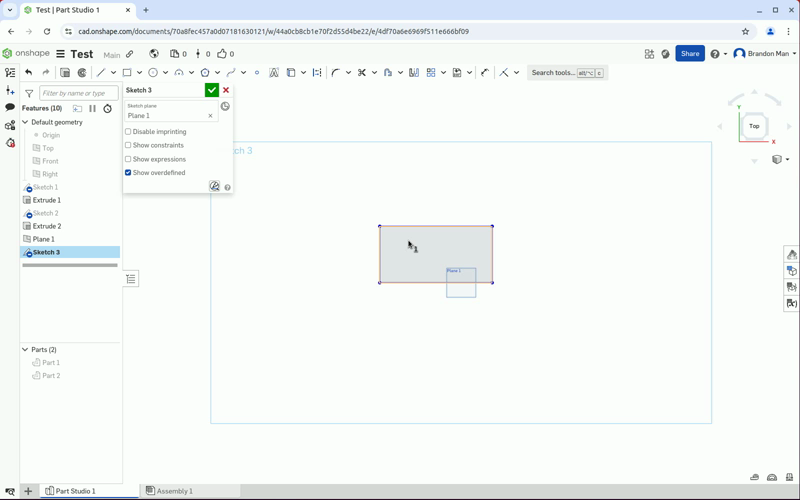
mouse_move(73, 352)
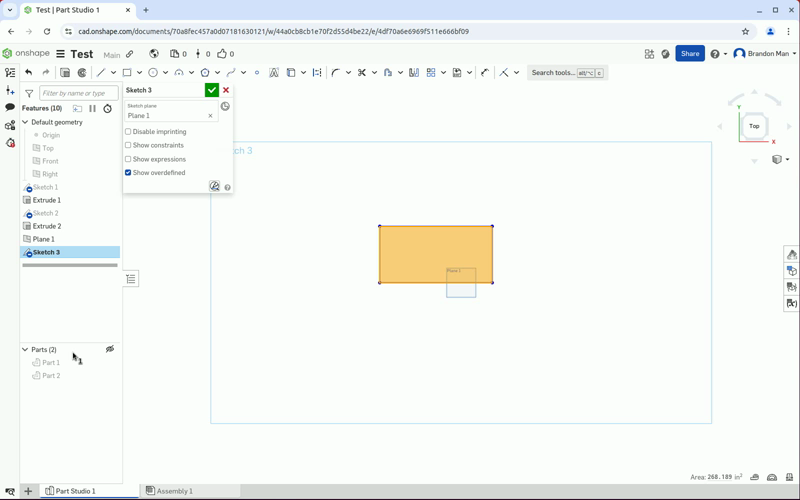
key(shift+y)
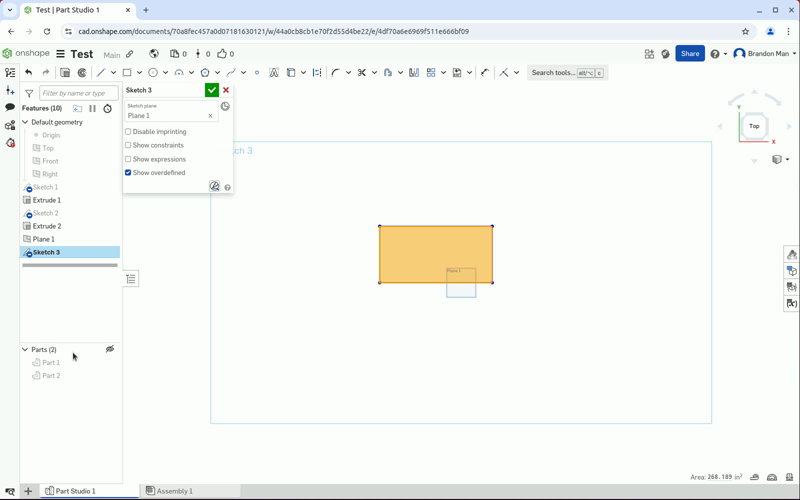
key(shift+e)
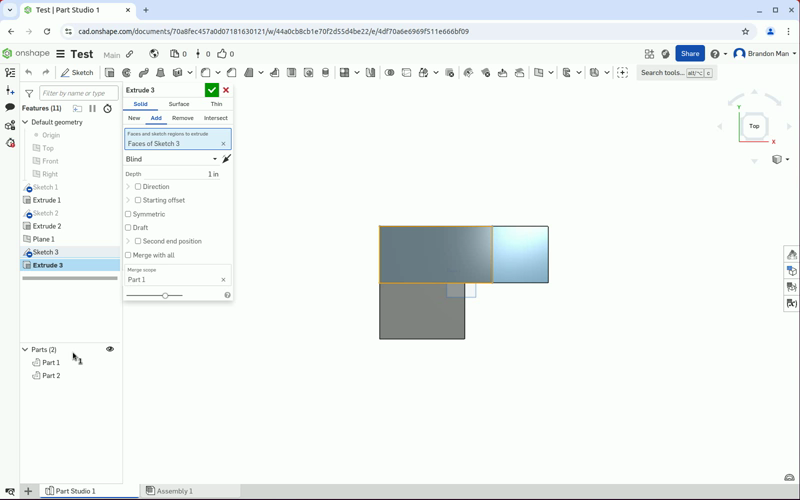
mouse_move(143, 106)
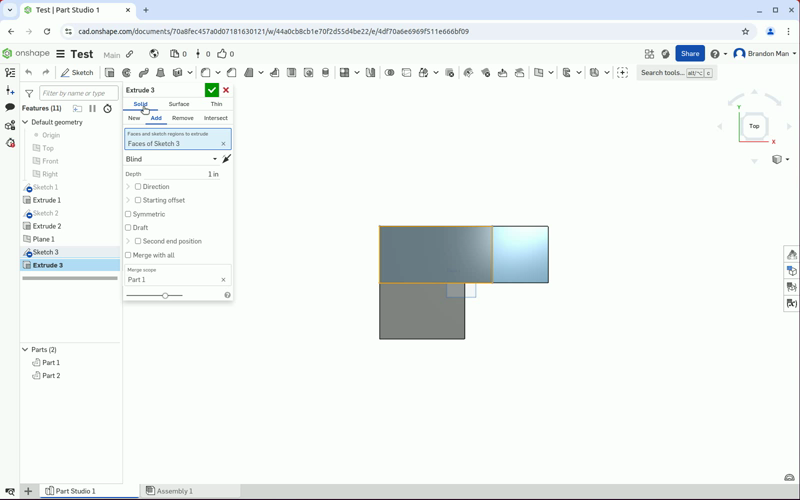
click(143, 106)
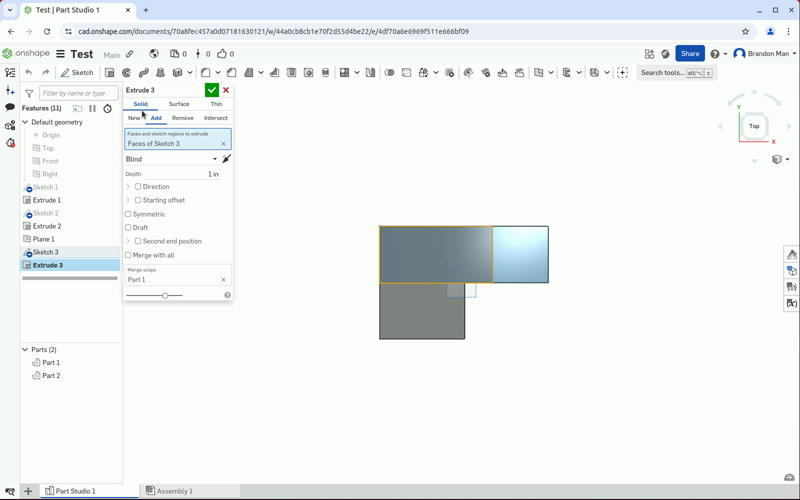
mouse_move(137, 120)
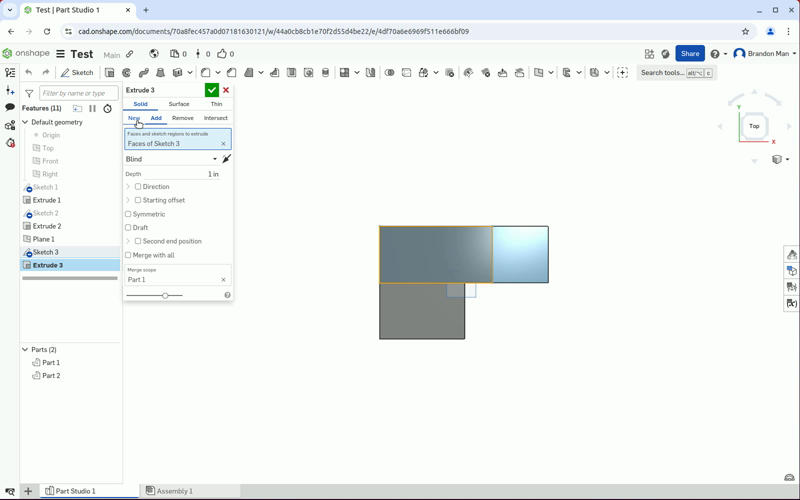
click(137, 120)
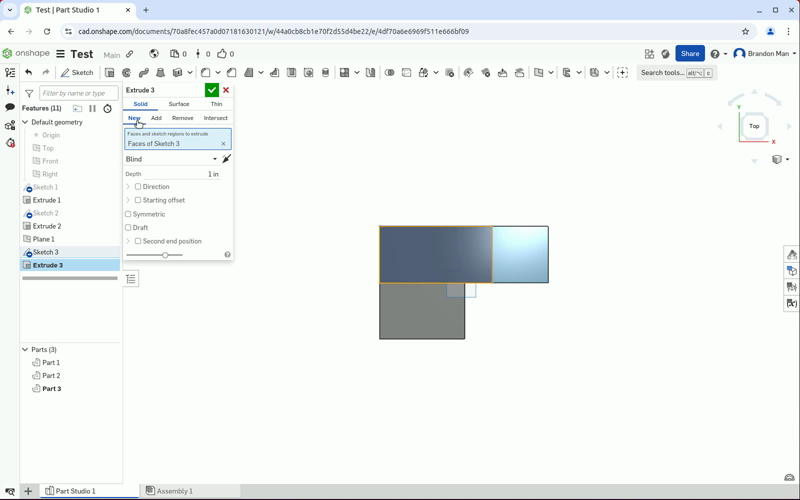
key(tab, 4)
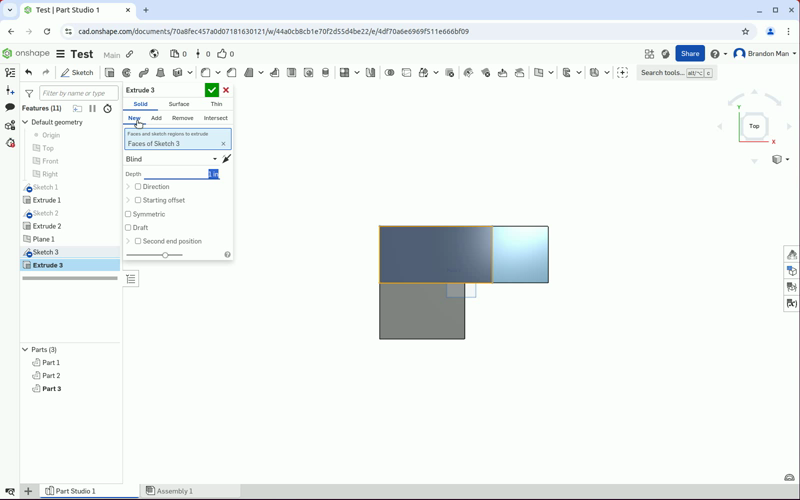
text(5.777)
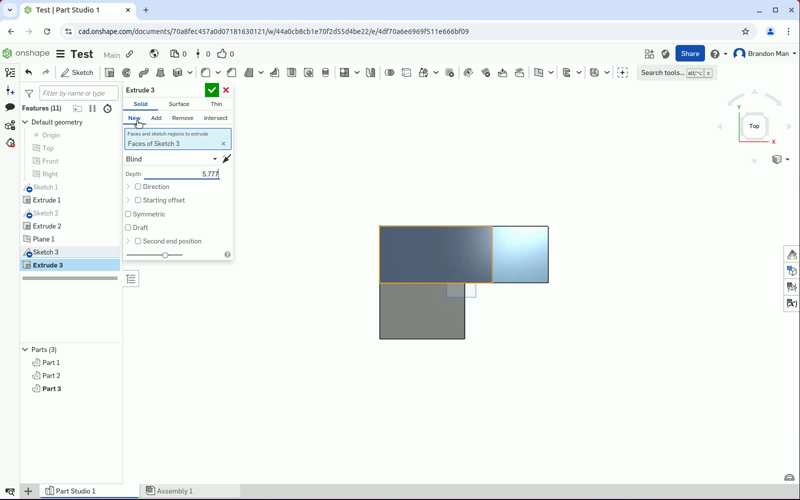
key(enter)
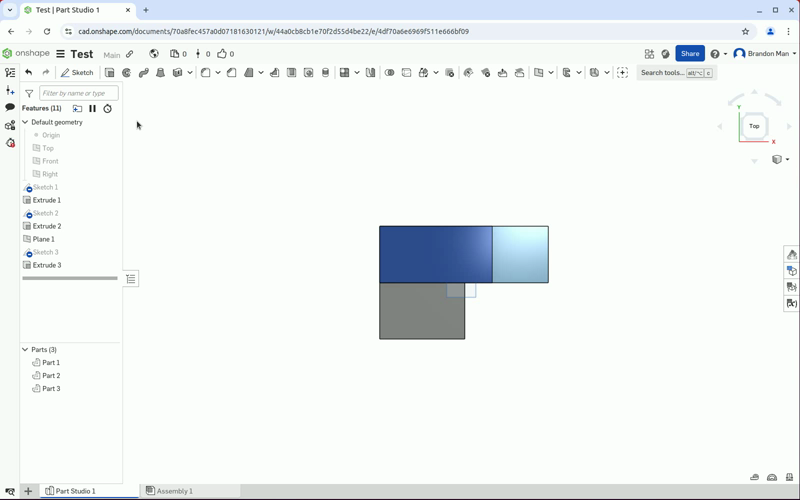
key(shift+h)
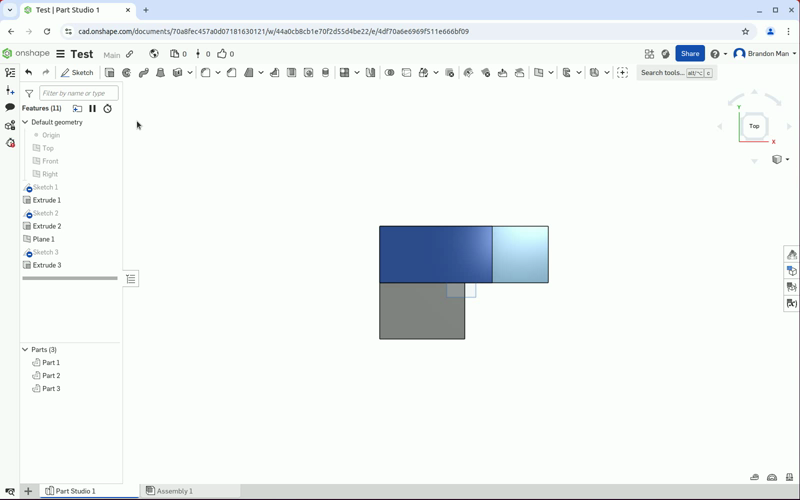
key(shift+h)
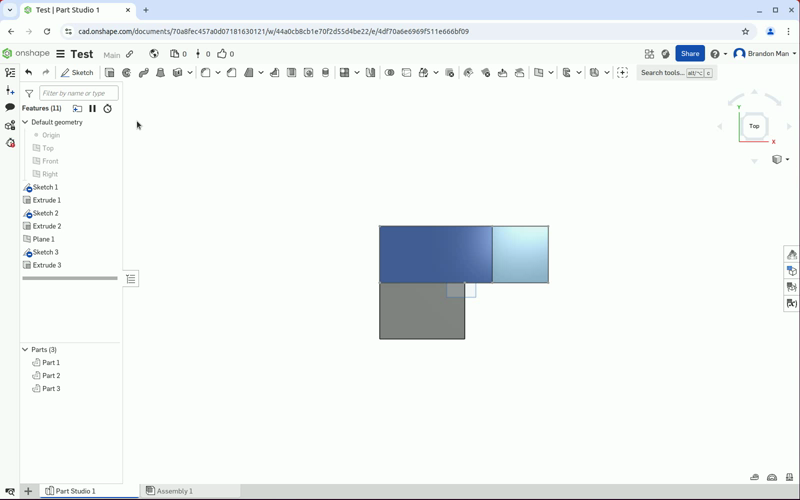
key(shift+7)
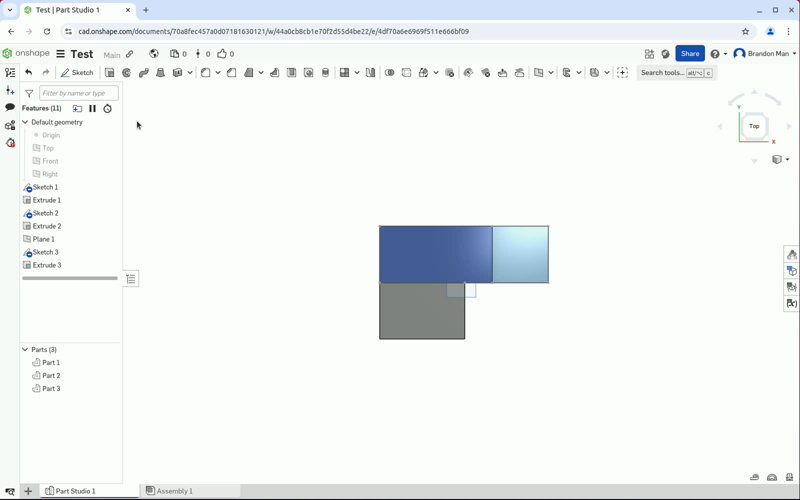
key(up, 3)
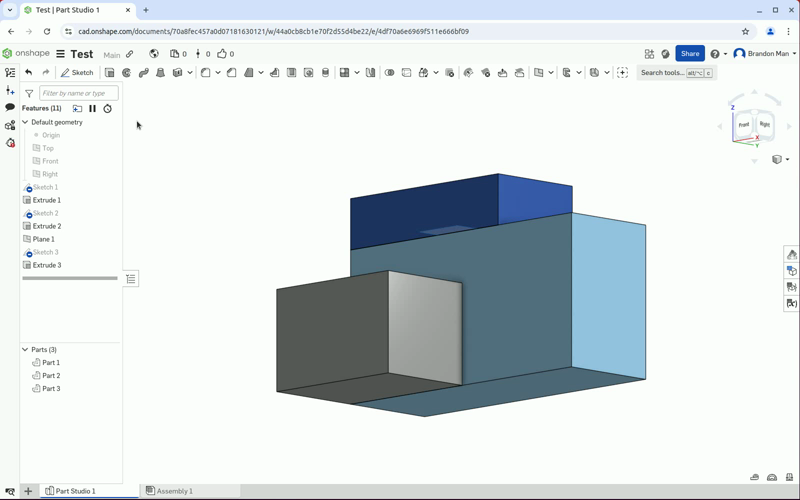
key(left, 3)
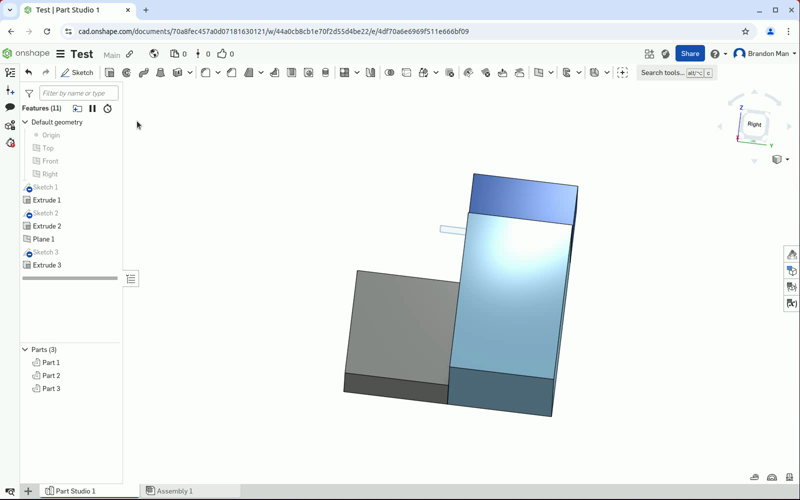
key(right, 3)
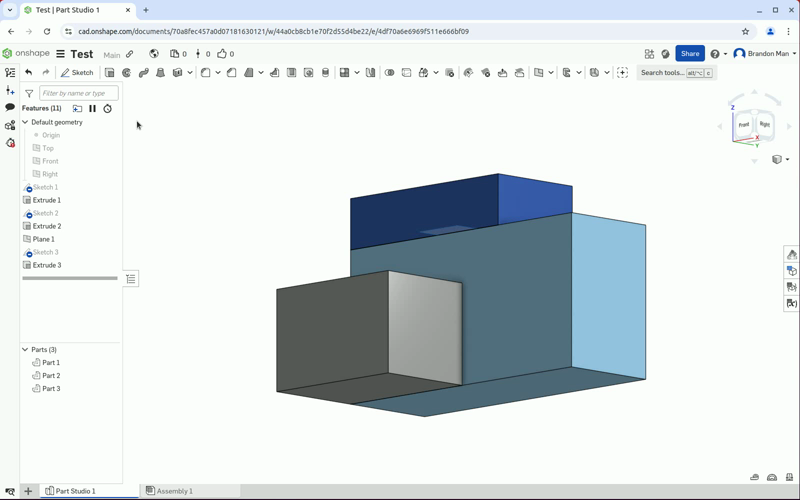
key(down, 3)
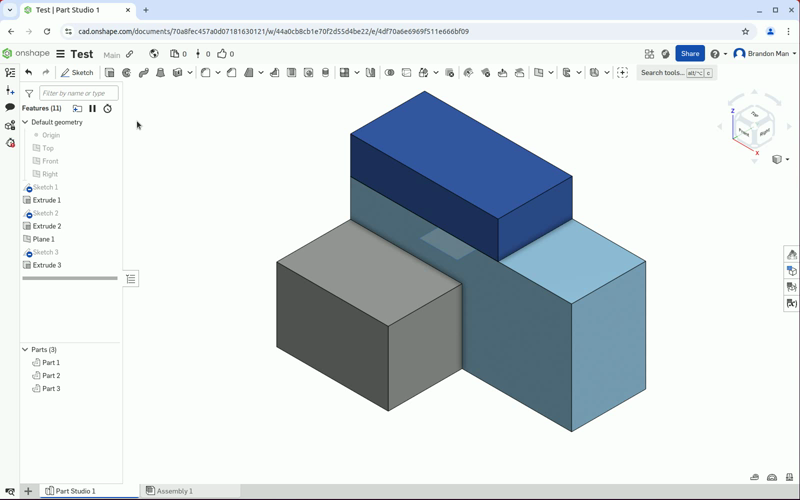
mouse_move(73, 189)
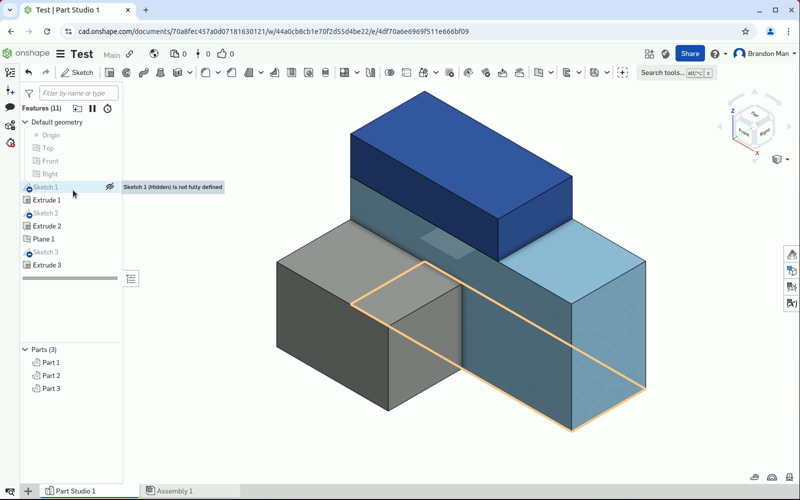
click(73, 189)